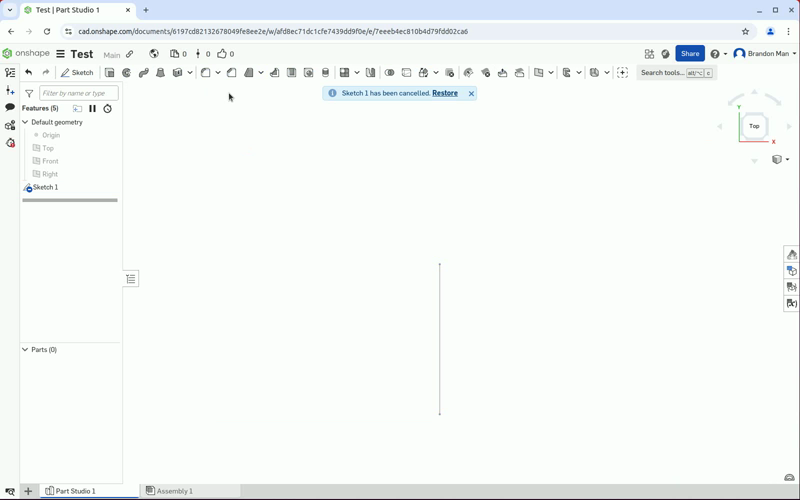
key(shift+h)
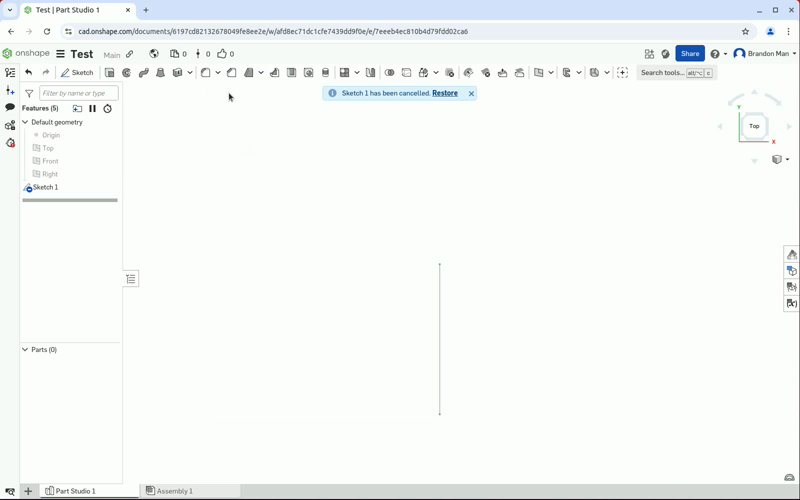
key(shift+s)
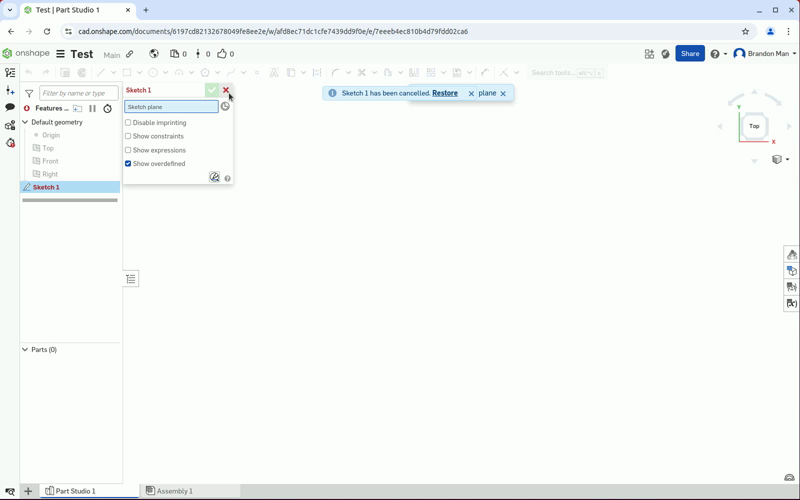
mouse_move(73, 150)
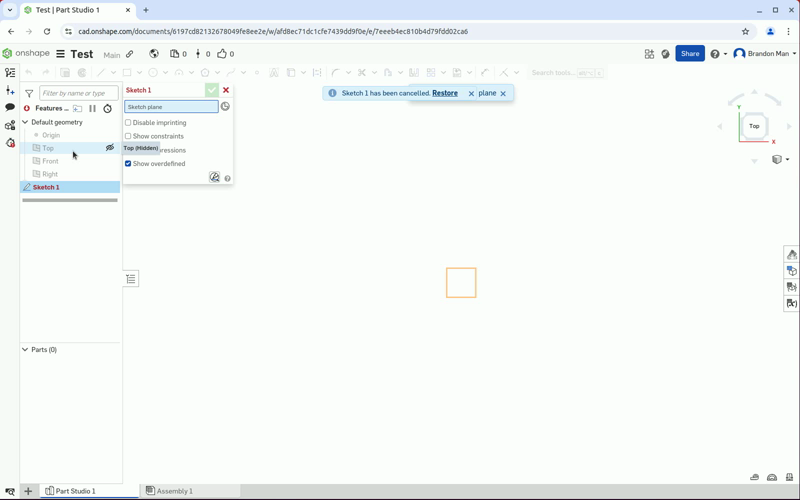
click(73, 150)
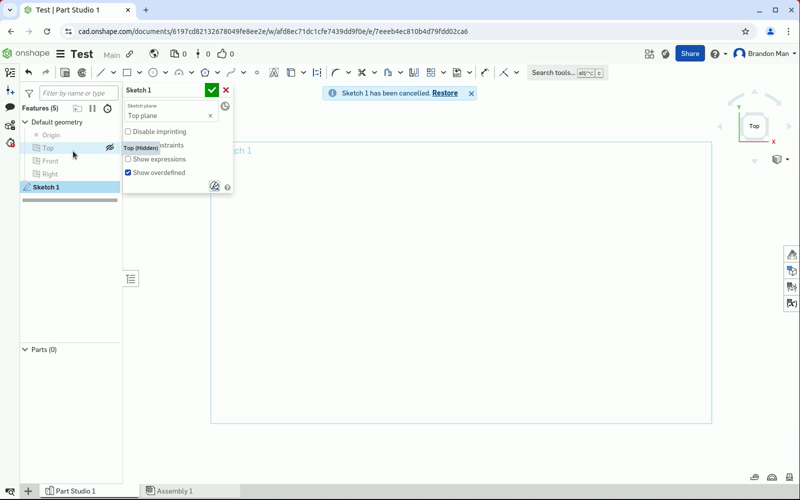
mouse_move(73, 352)
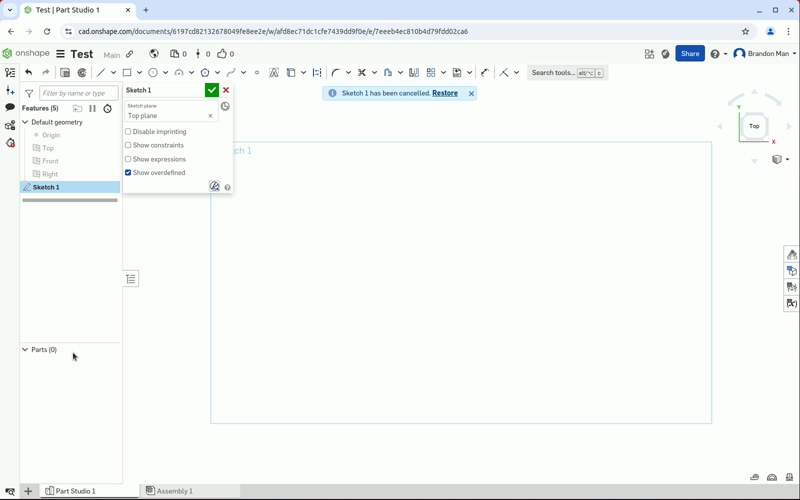
key(y)
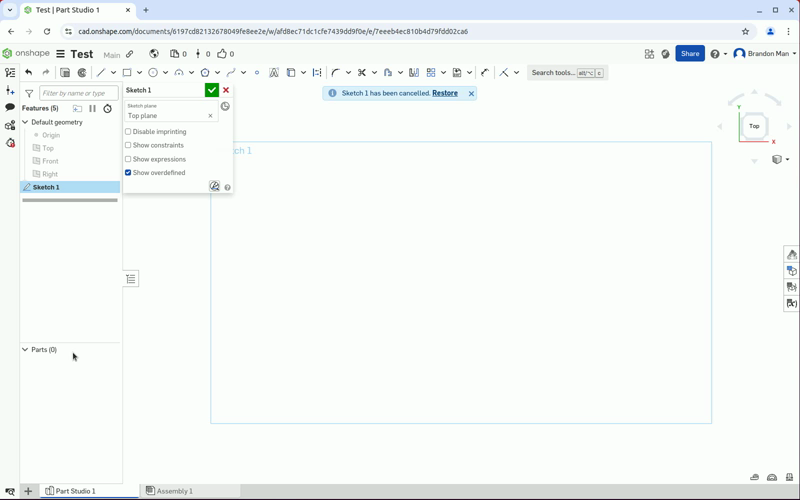
key(l)
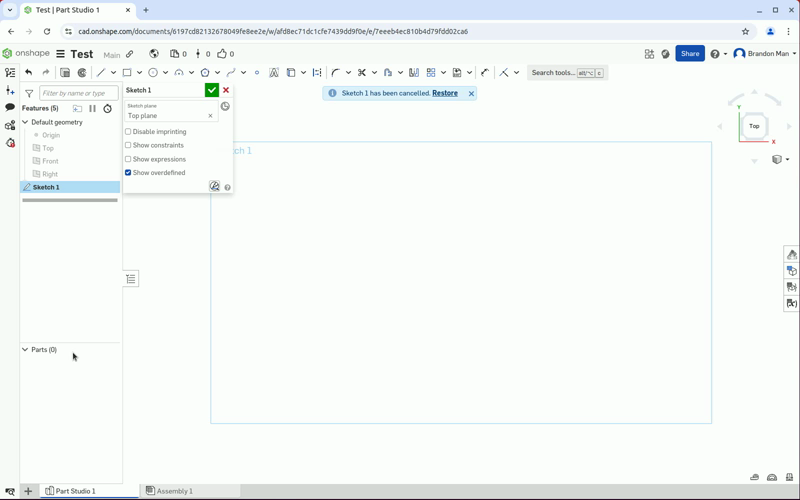
key_down(shift)
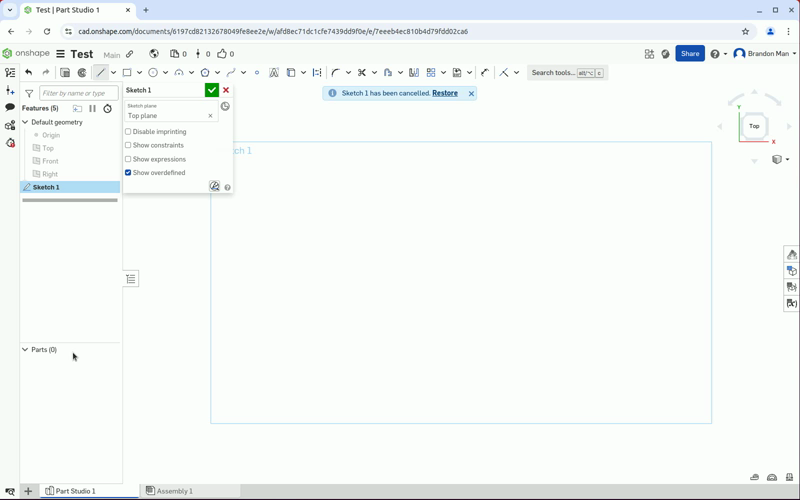
mouse_move(348, 339)
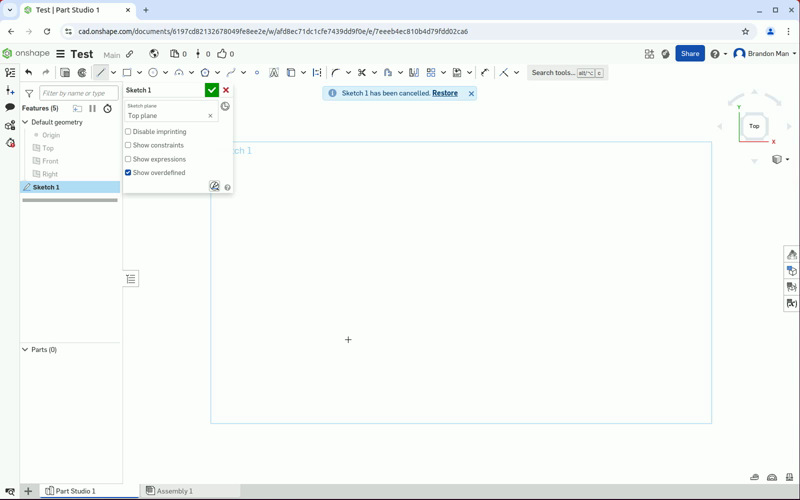
click(348, 339)
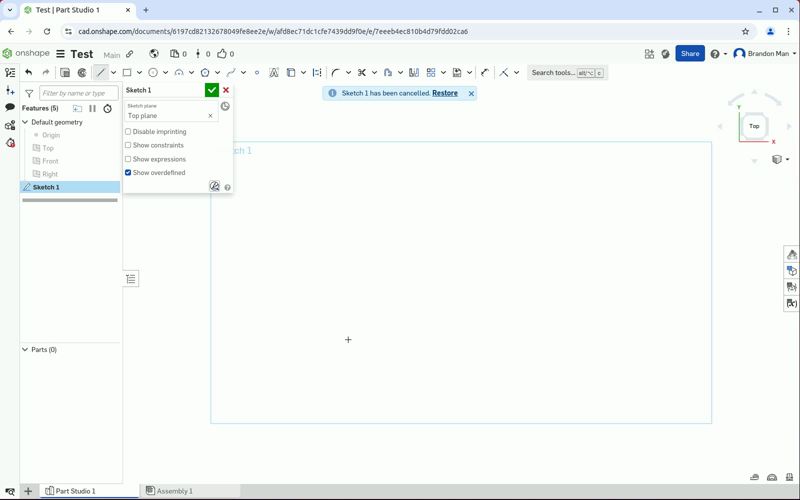
key_up(shift)
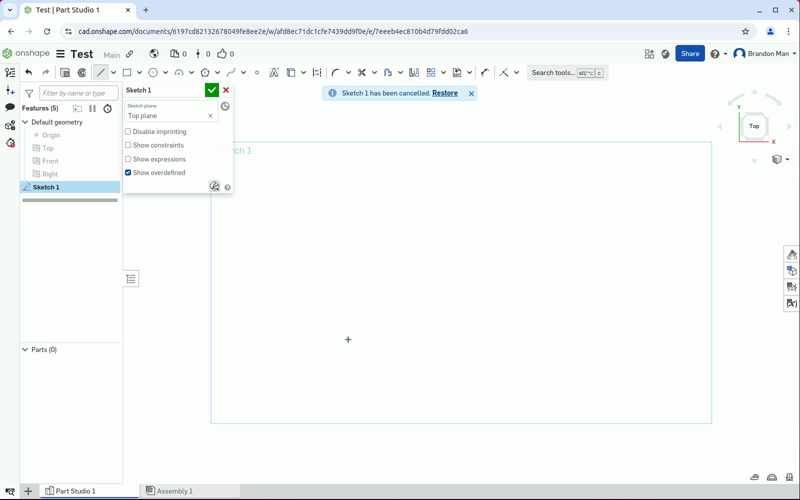
key_down(shift)
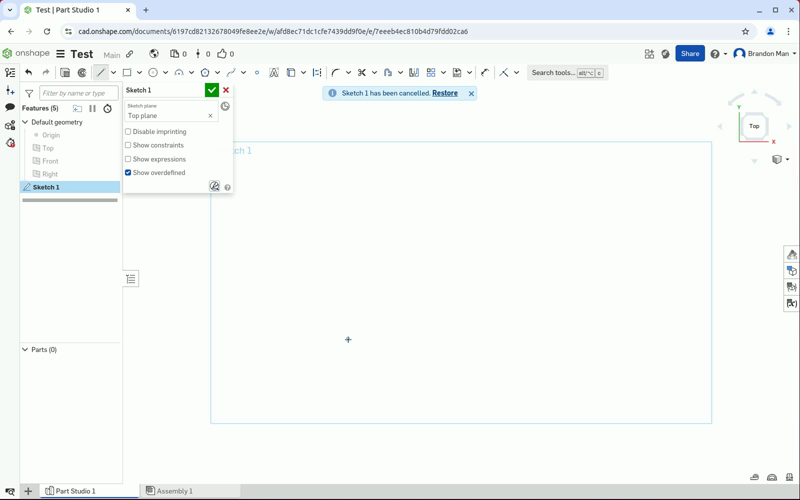
mouse_move(572, 339)
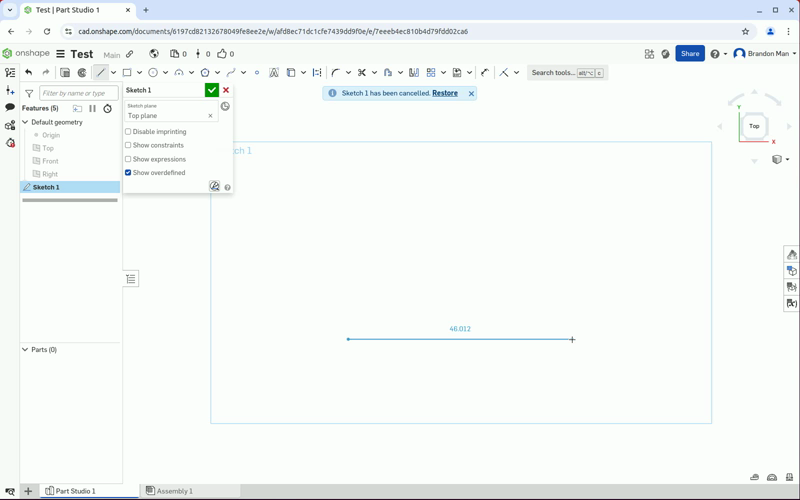
click(572, 339)
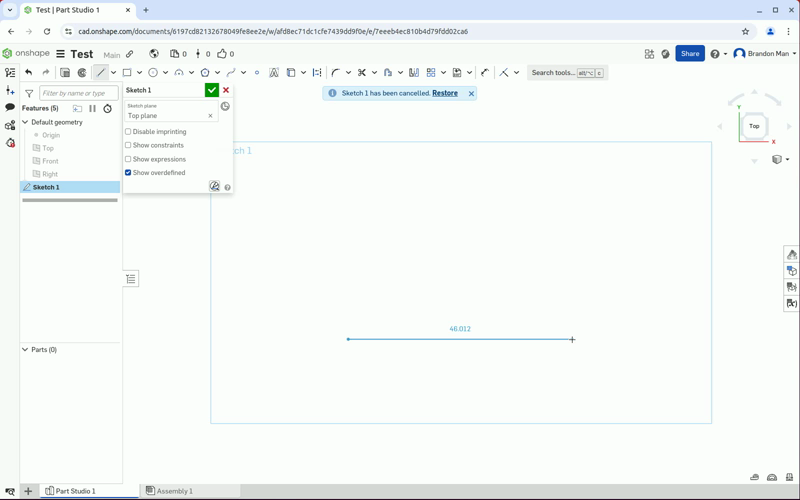
key_up(shift)
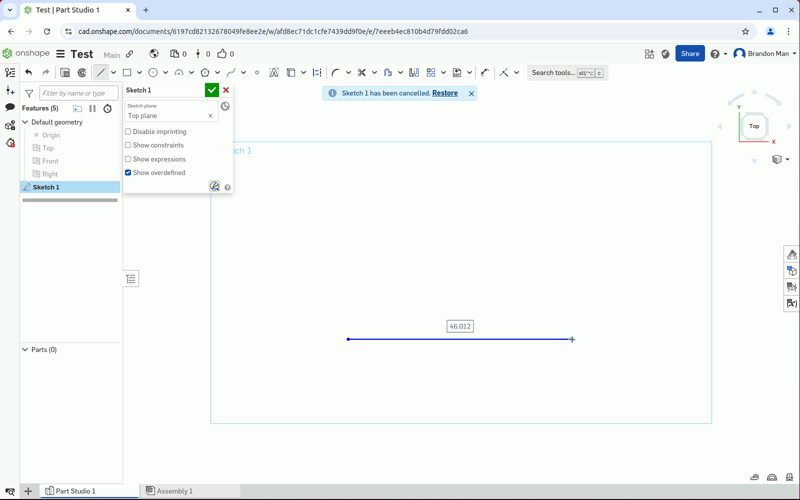
key_down(shift)
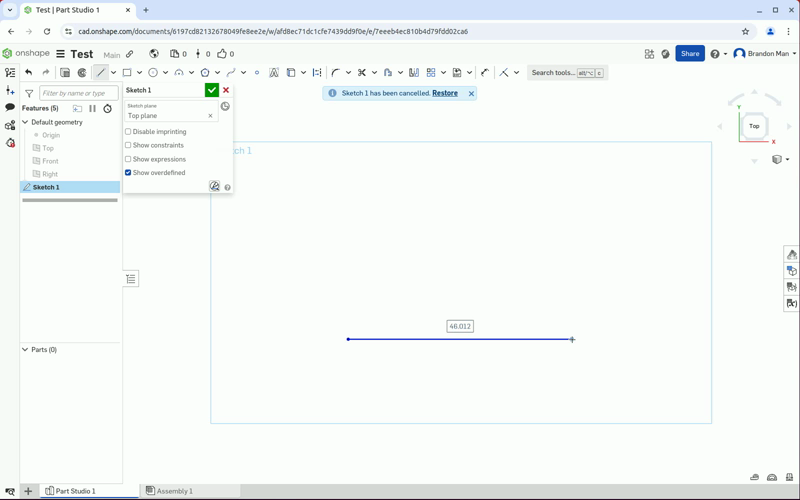
mouse_move(572, 226)
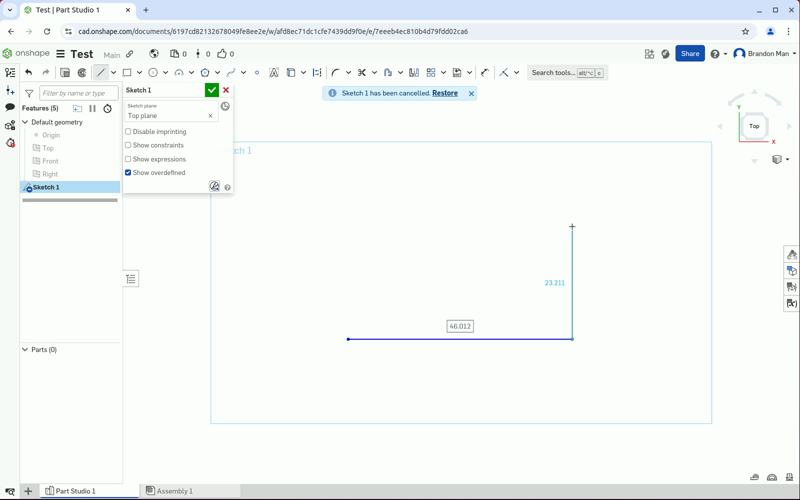
click(572, 226)
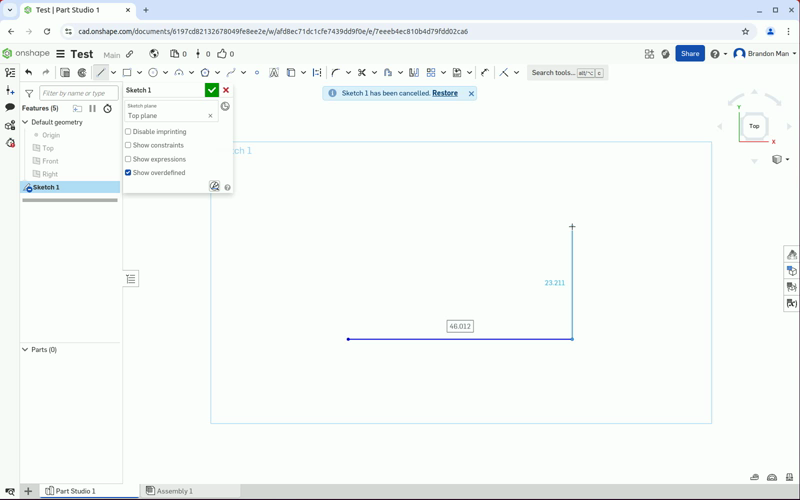
key_up(shift)
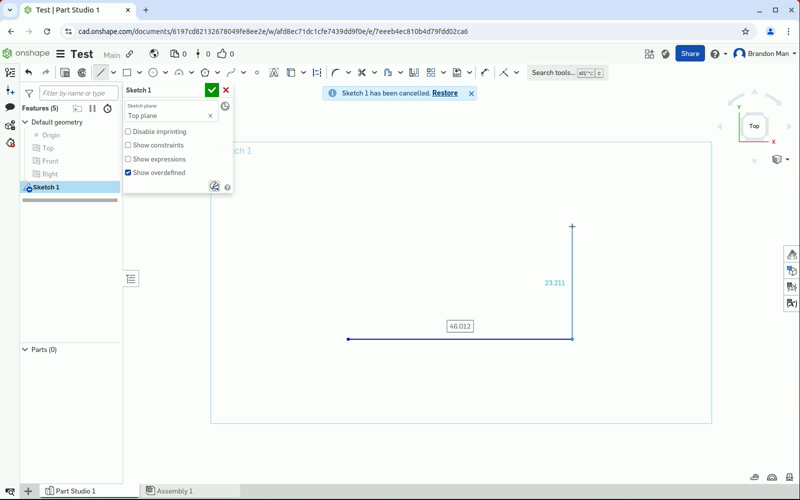
key_down(shift)
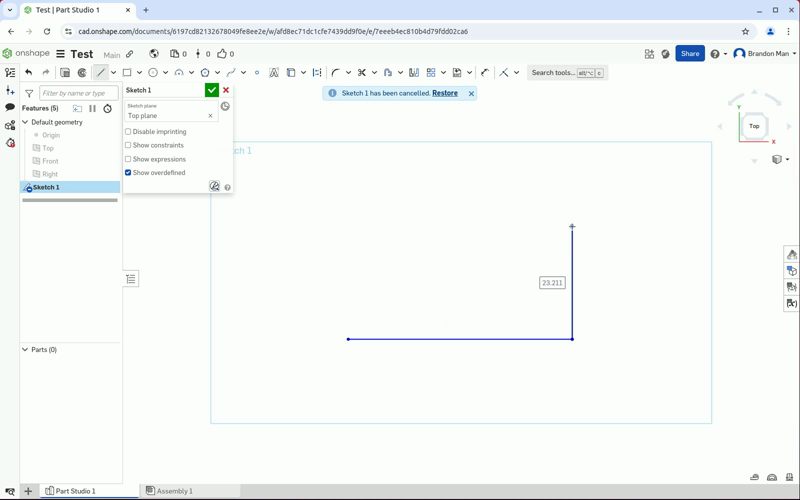
mouse_move(348, 226)
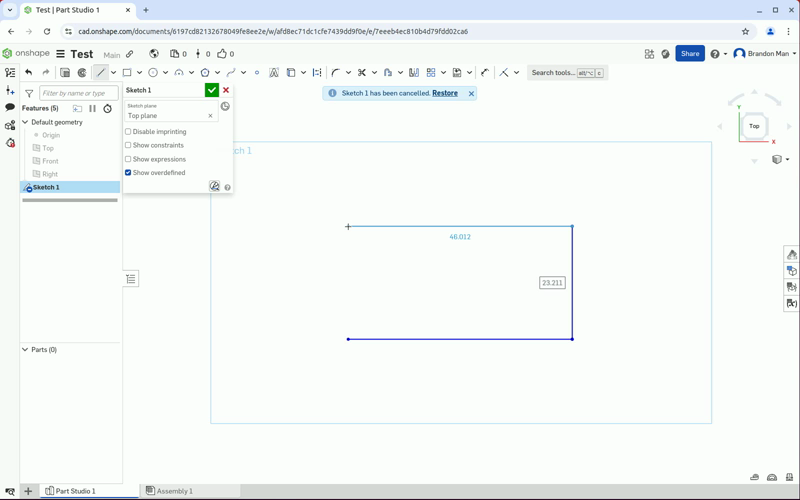
click(348, 226)
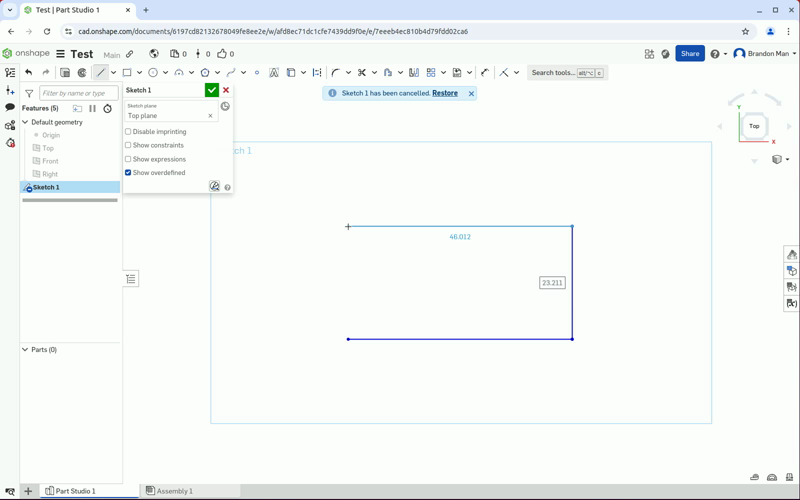
key_up(shift)
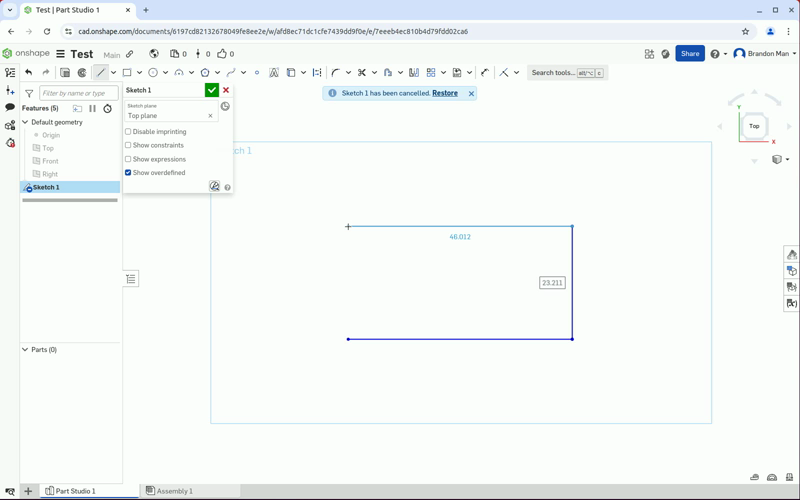
key_down(shift)
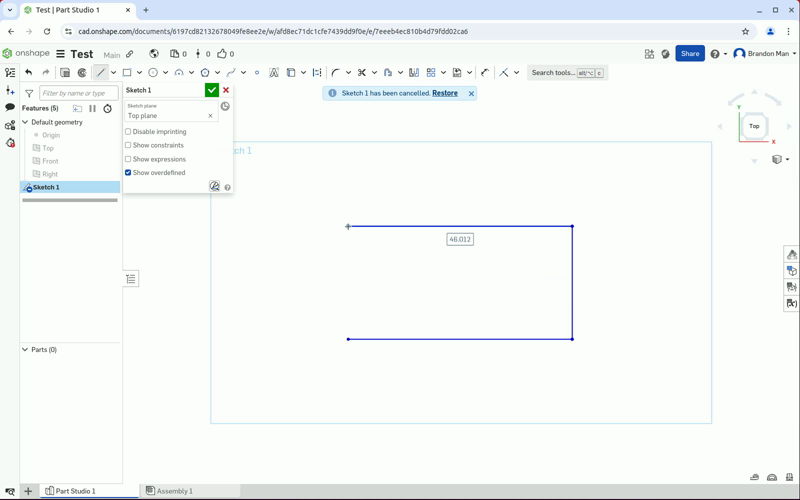
mouse_move(348, 339)
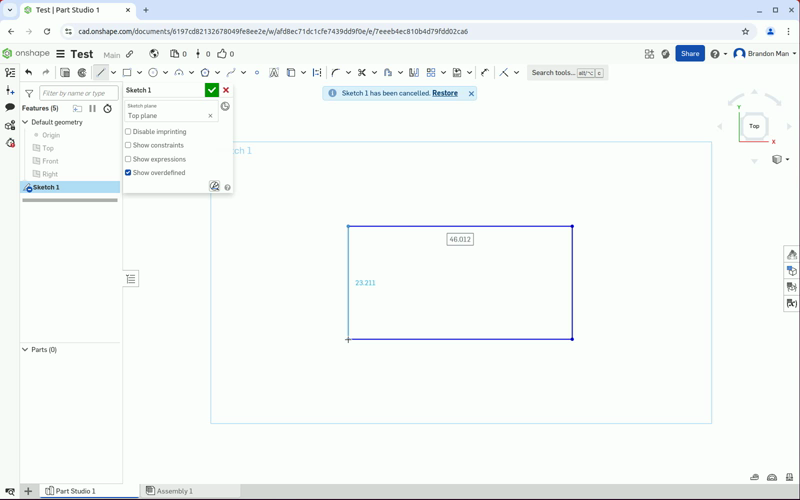
key_up(shift)
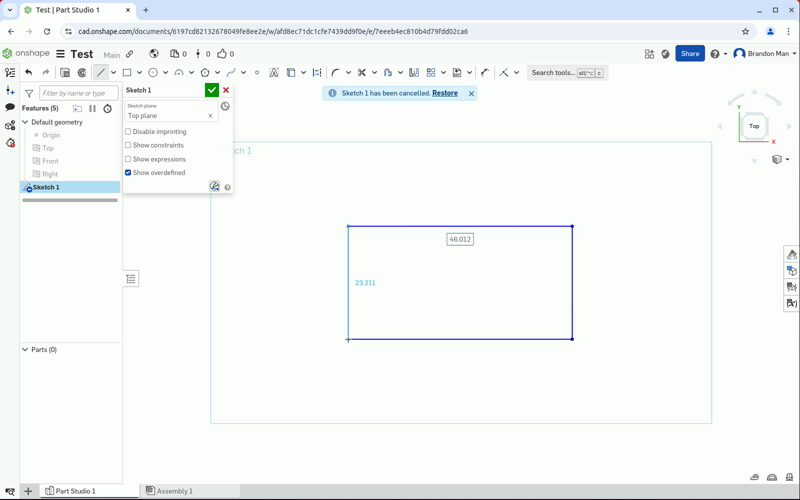
click(348, 339)
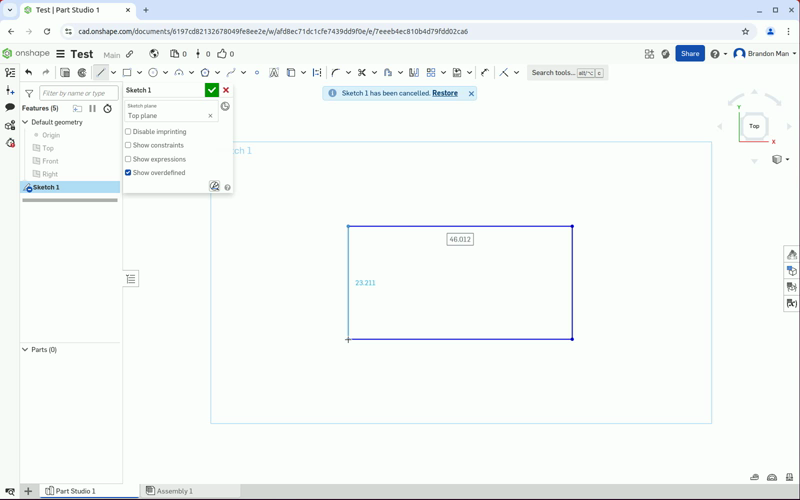
key(esc)
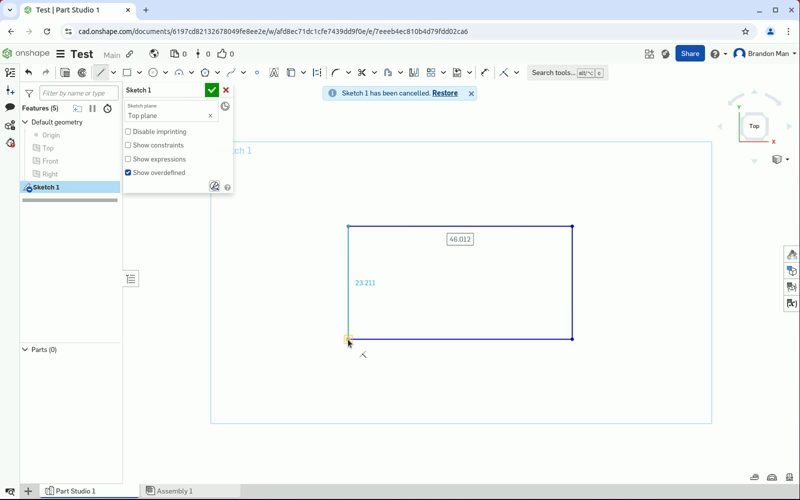
mouse_move(441, 243)
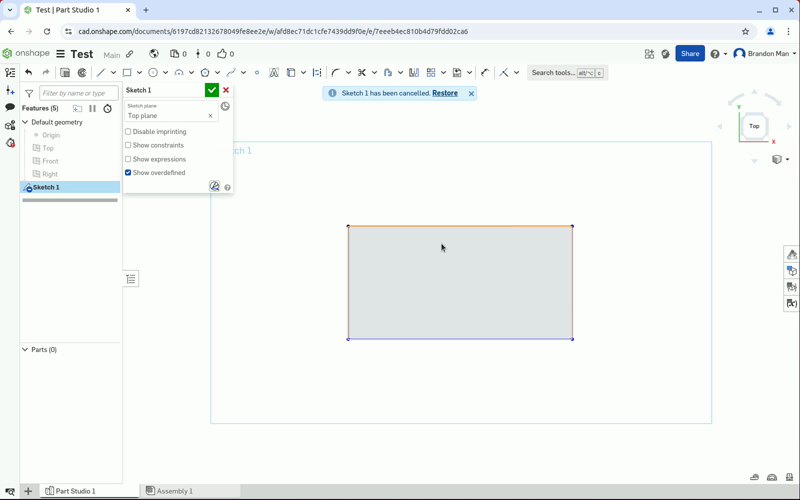
click(441, 243)
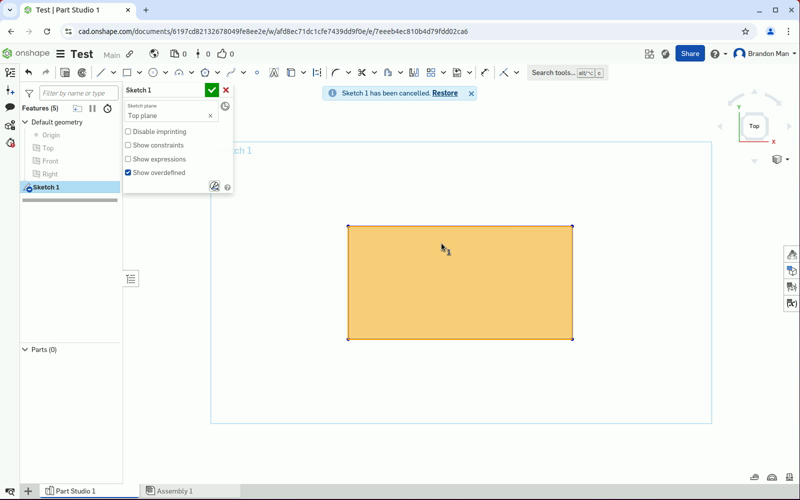
mouse_move(73, 352)
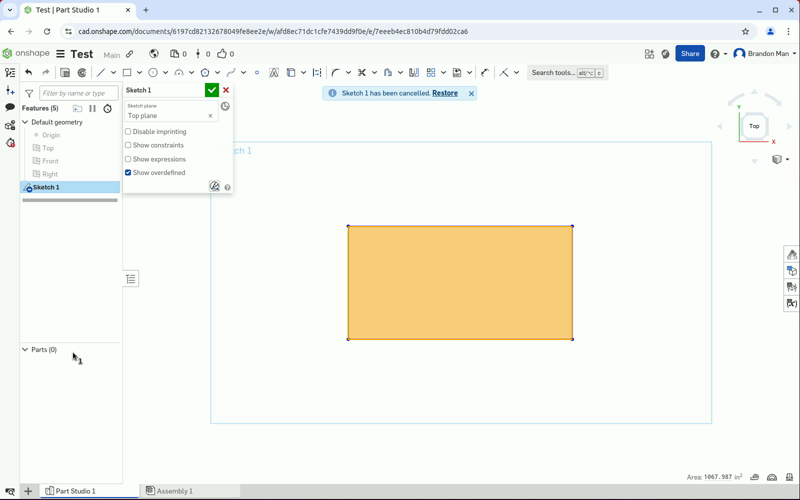
key(shift+y)
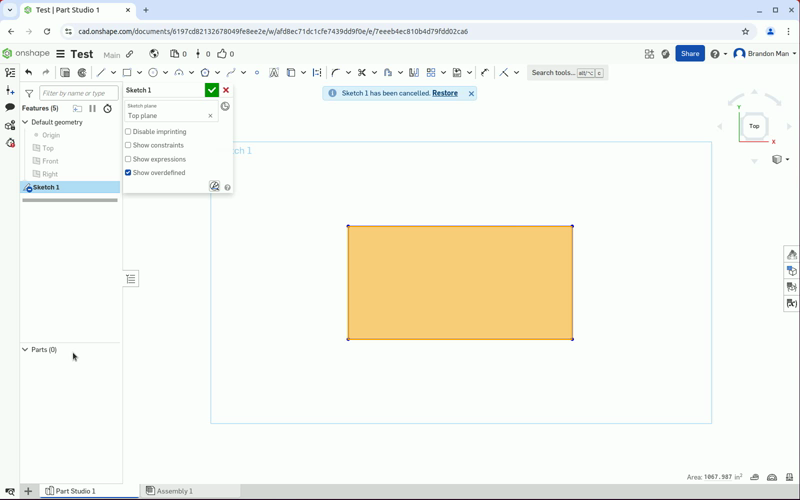
key(shift+e)
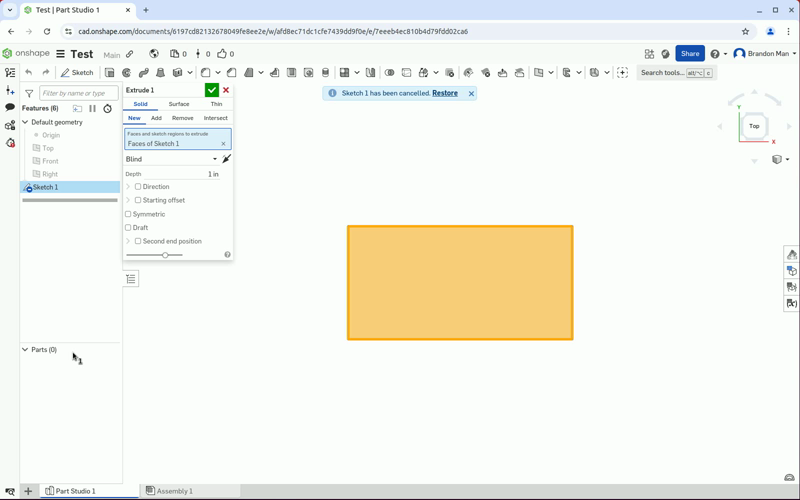
mouse_move(143, 106)
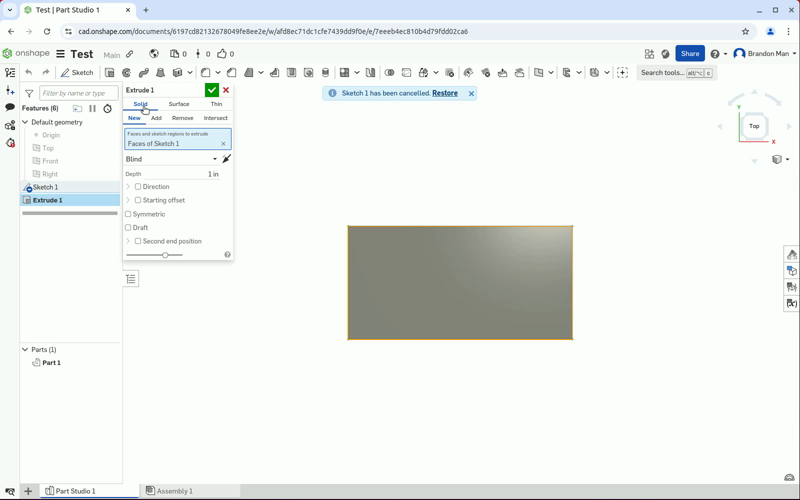
click(143, 106)
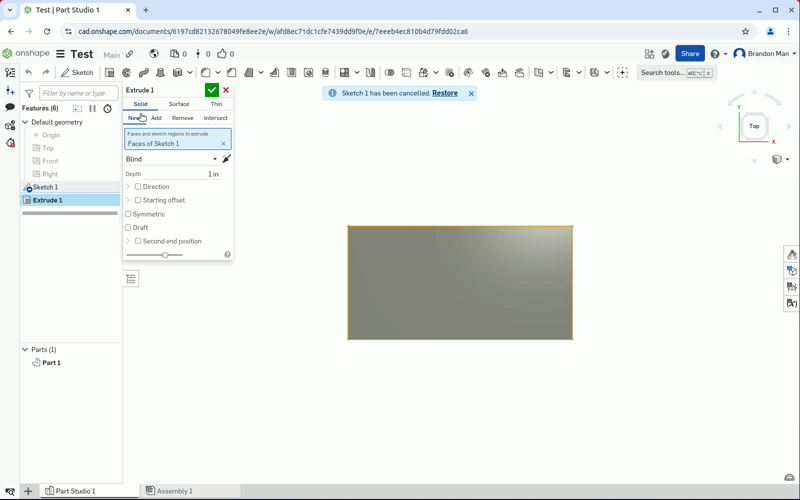
mouse_move(137, 120)
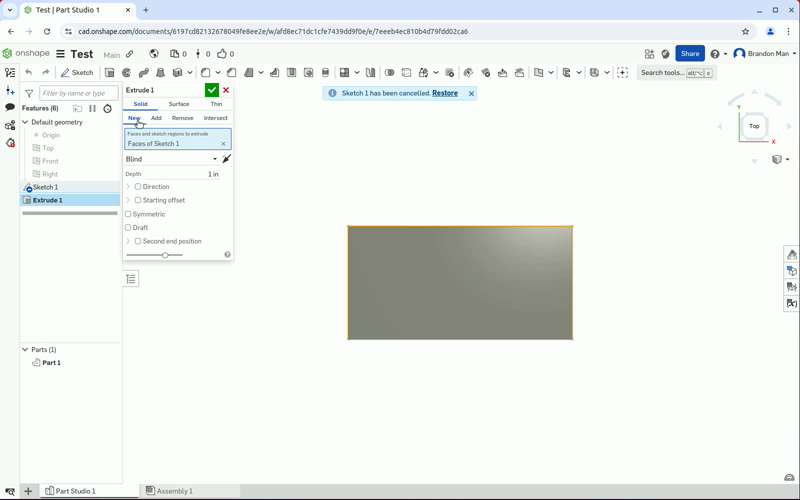
click(137, 120)
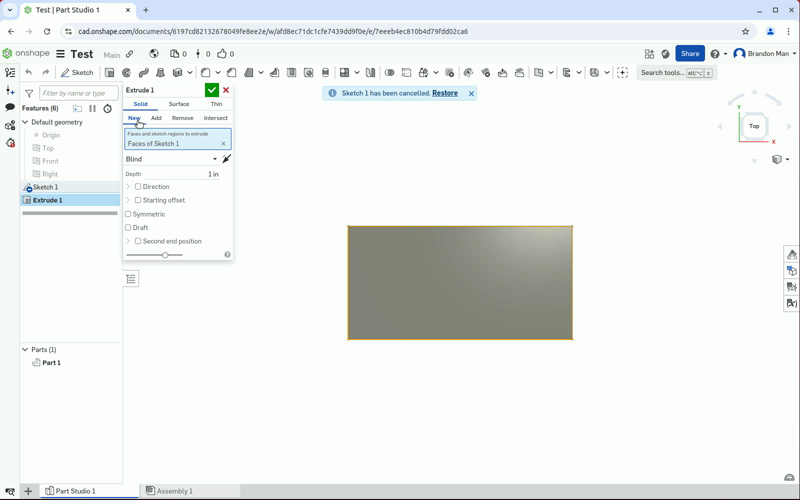
key(tab, 4)
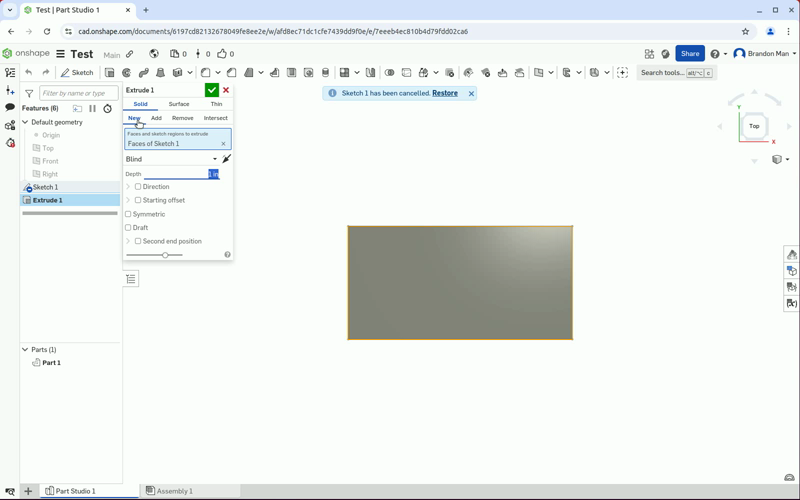
text(11.554)
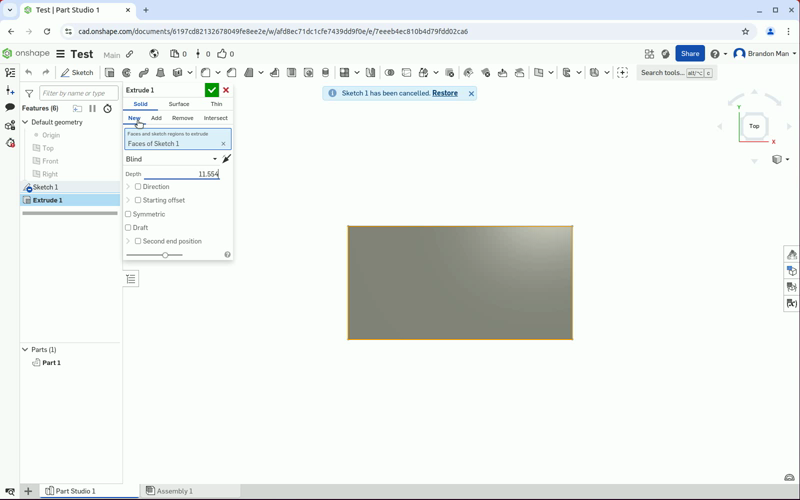
key(enter)
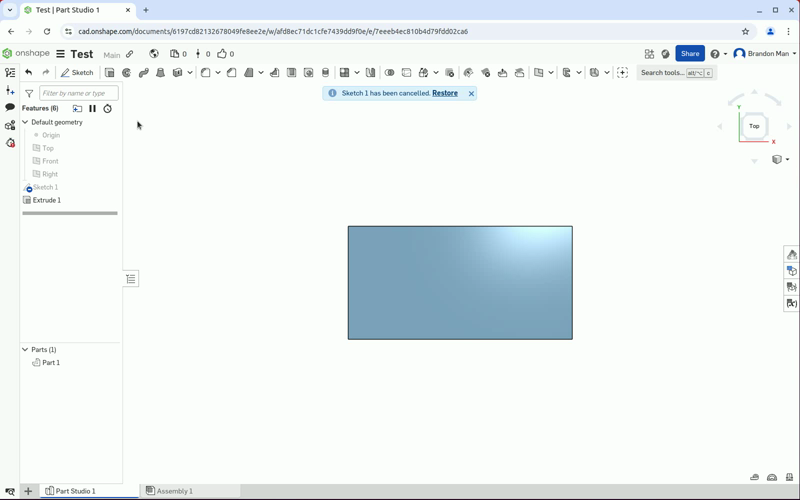
key(shift+h)
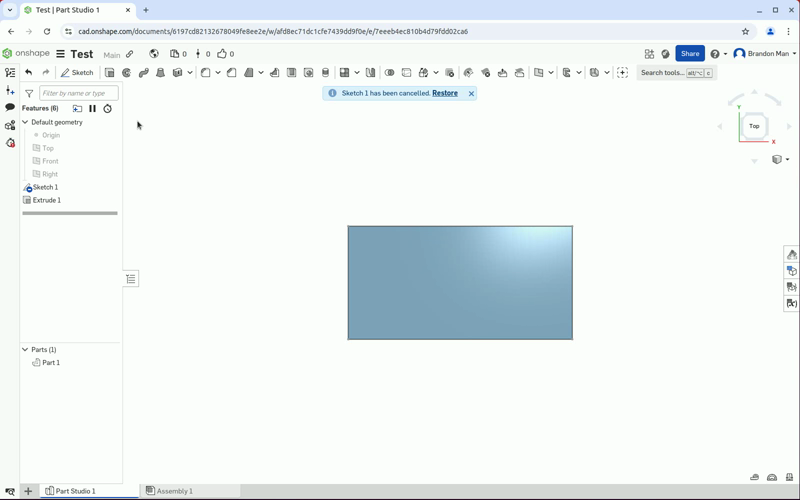
key(shift+h)
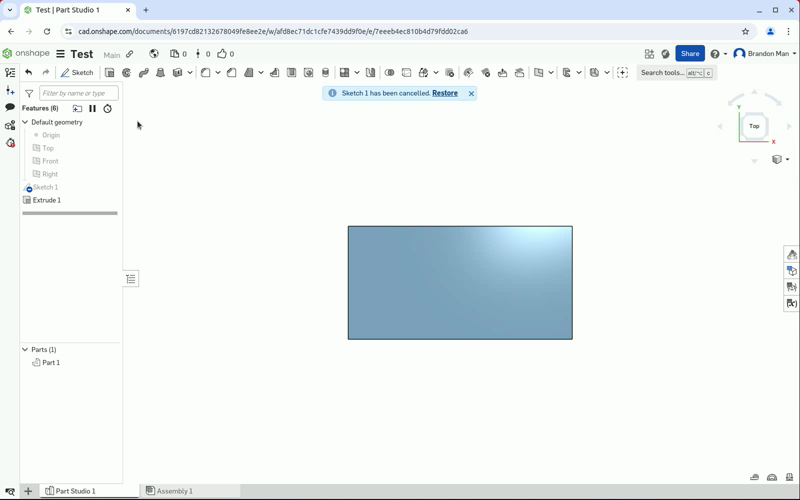
mouse_move(73, 189)
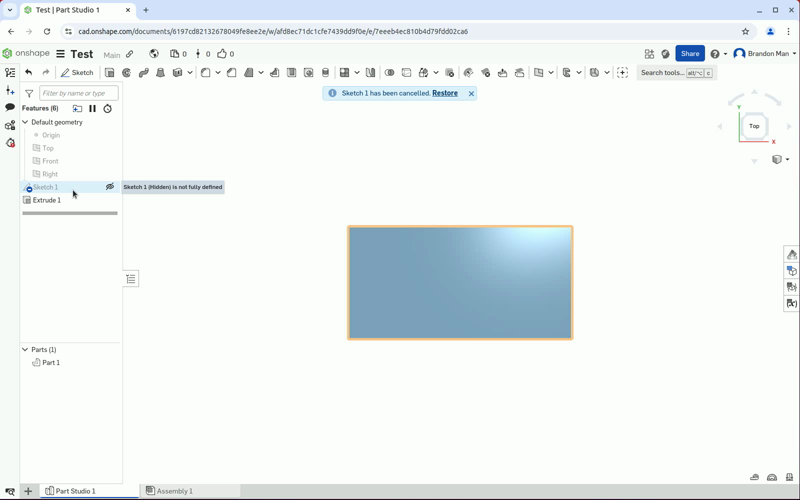
click(73, 189)
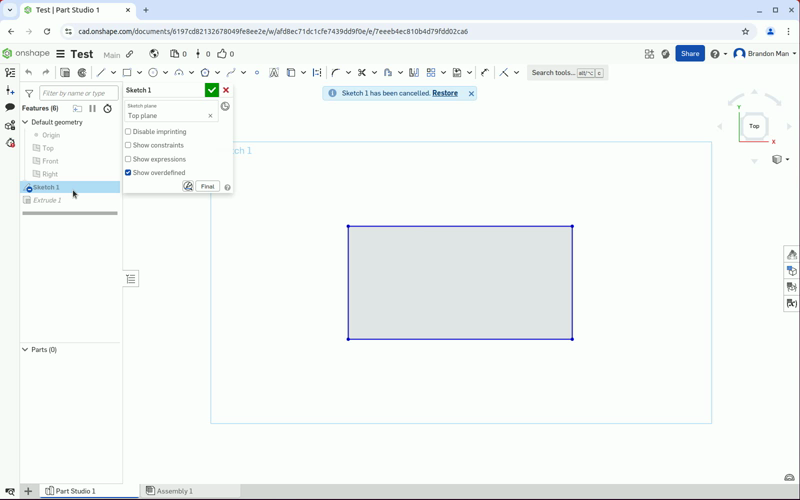
mouse_move(229, 92)
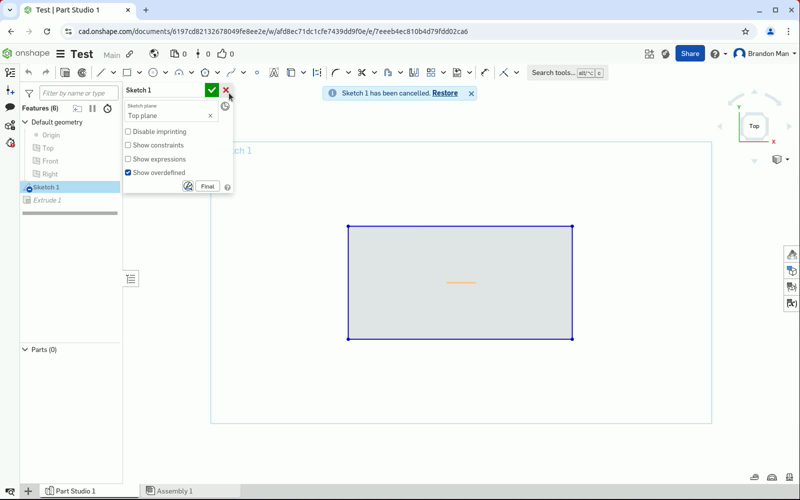
click(229, 92)
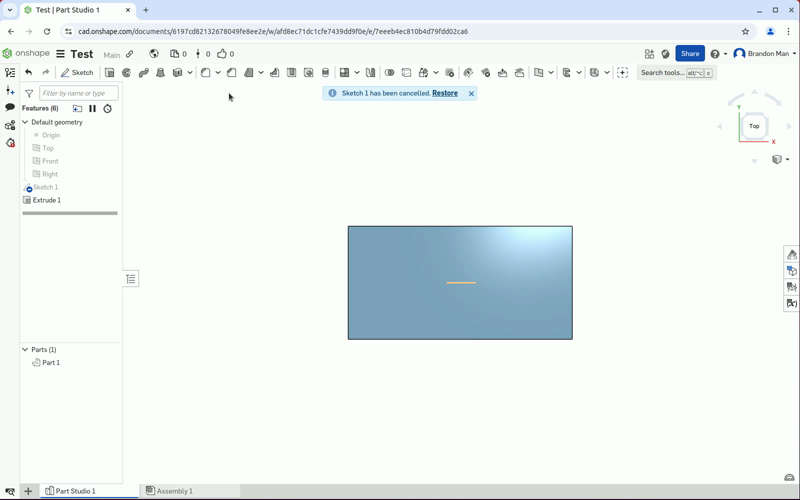
mouse_move(541, 75)
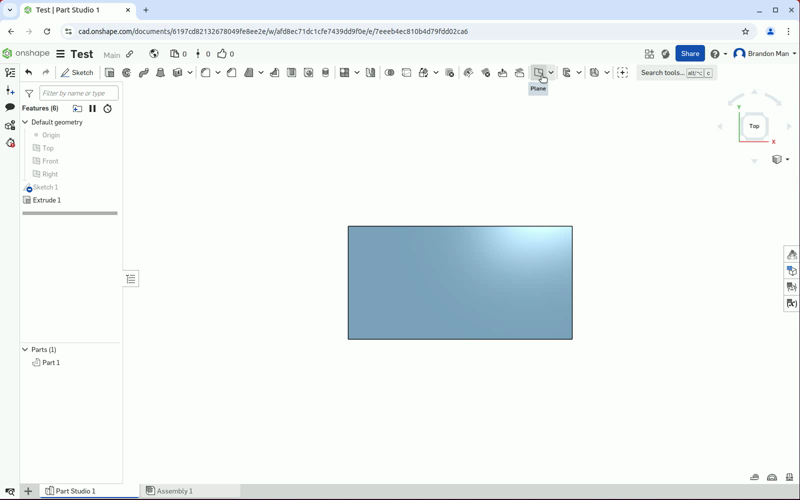
click(541, 75)
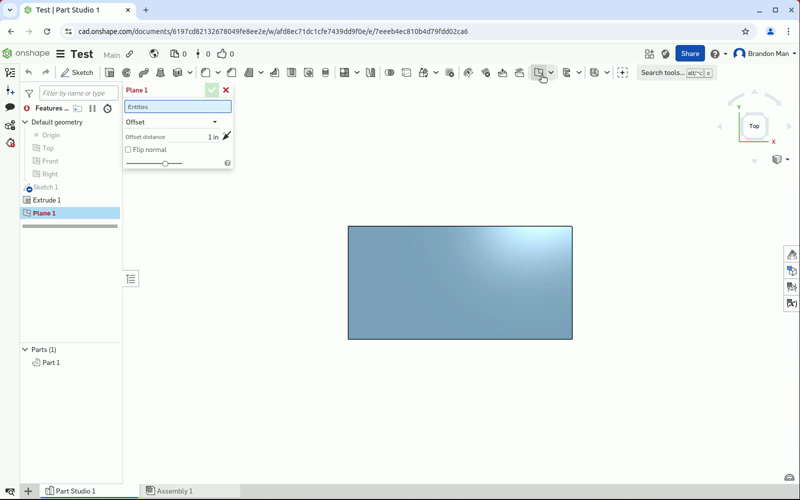
mouse_move(73, 150)
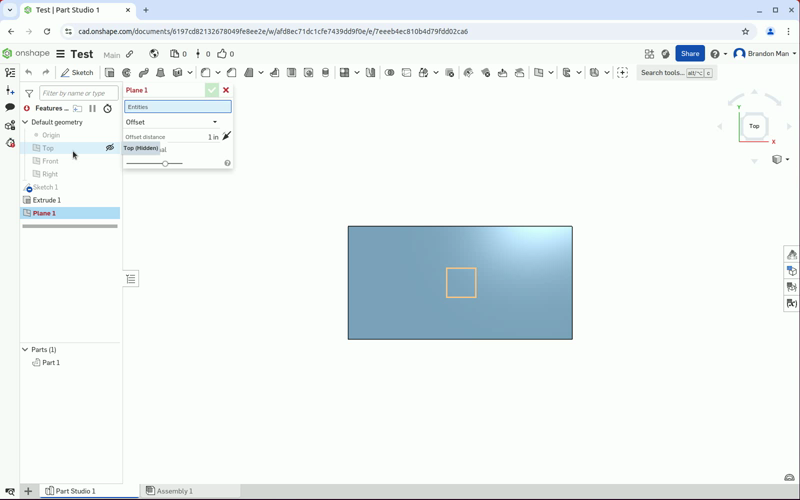
click(73, 150)
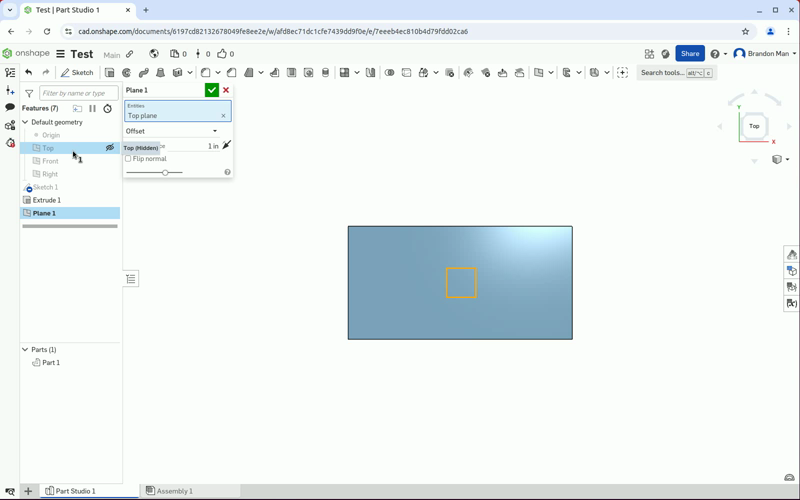
key(tab, 2)
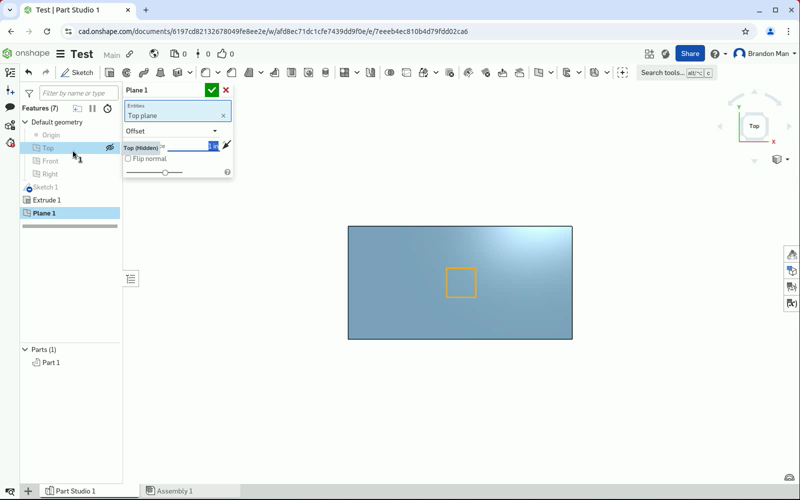
text(11.554)
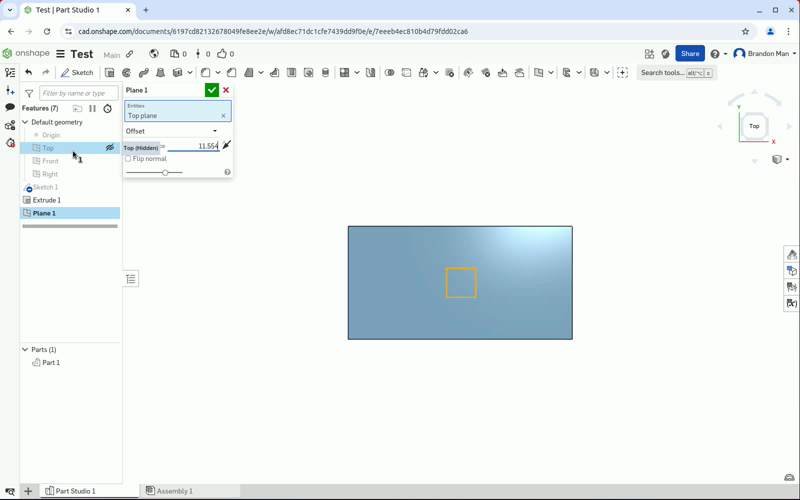
key(enter, 2)
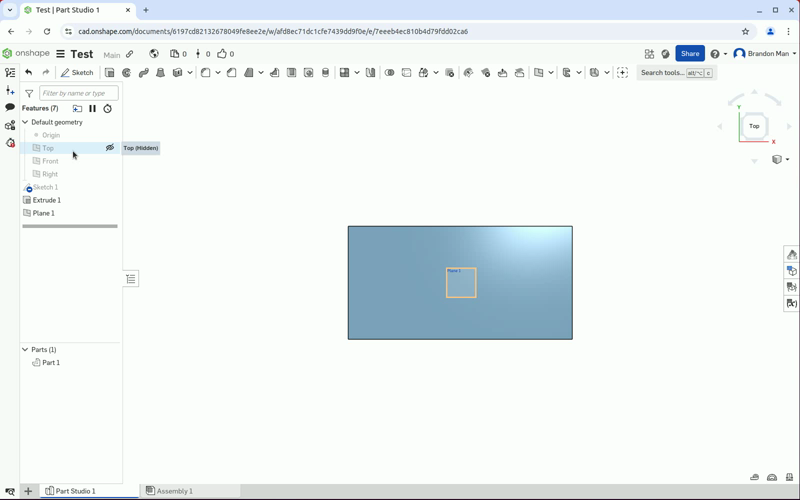
key(shift+s)
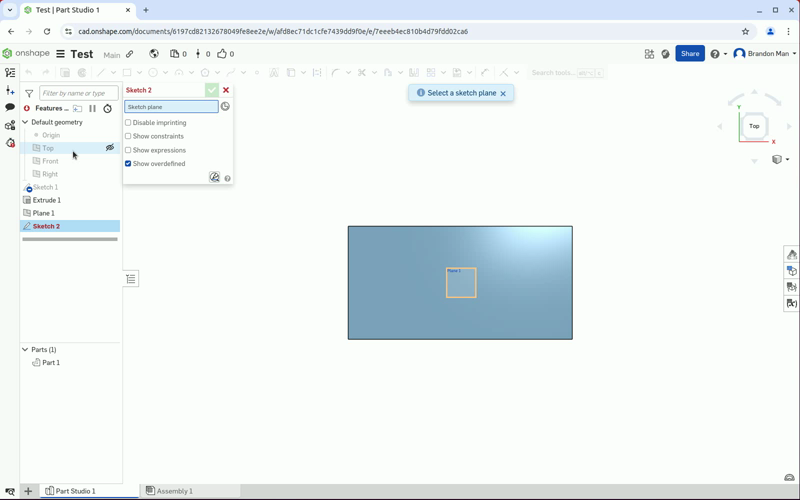
mouse_move(73, 215)
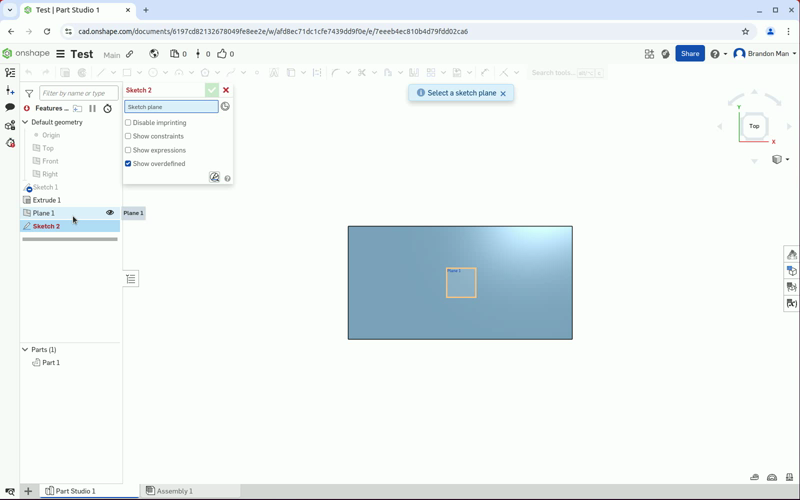
click(73, 215)
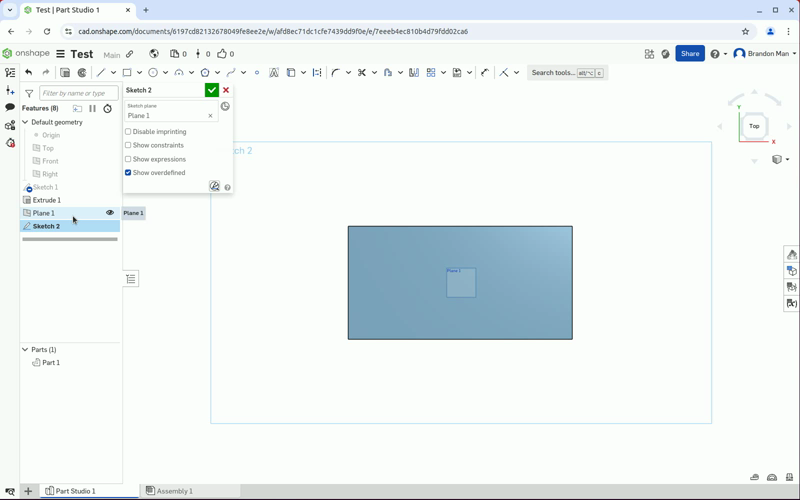
mouse_move(73, 352)
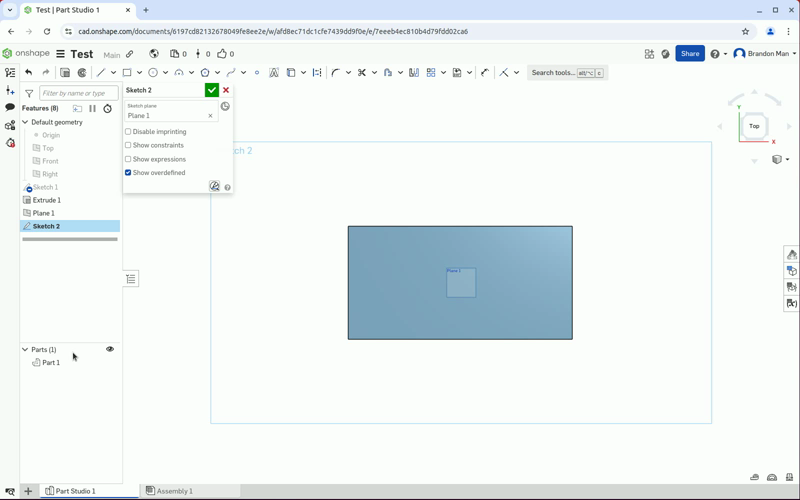
key(y)
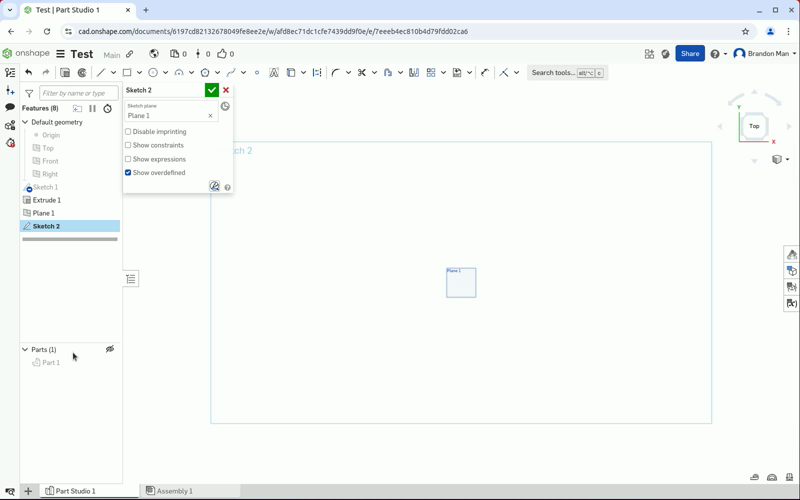
key(c)
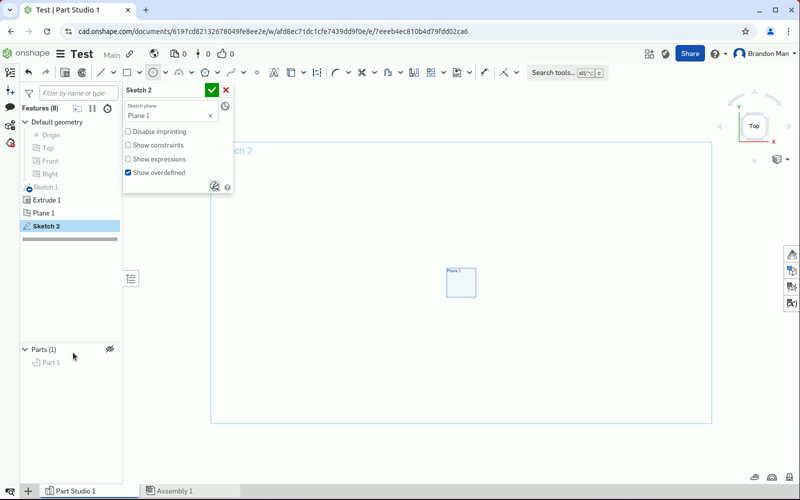
key_down(shift)
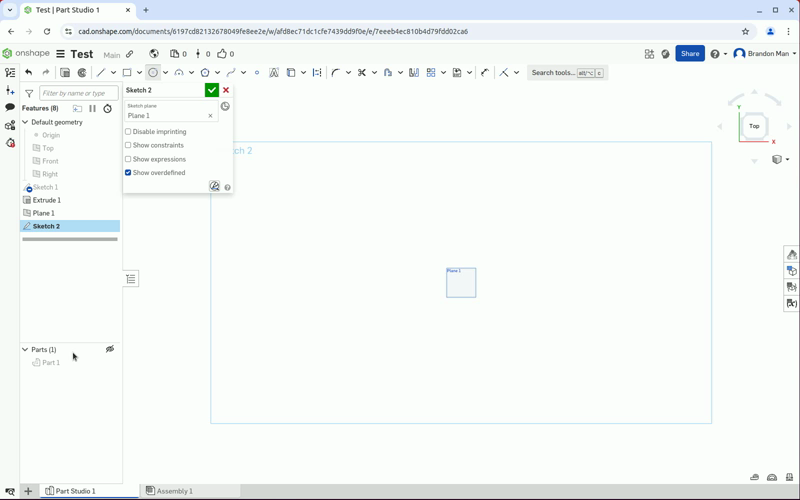
mouse_move(404, 282)
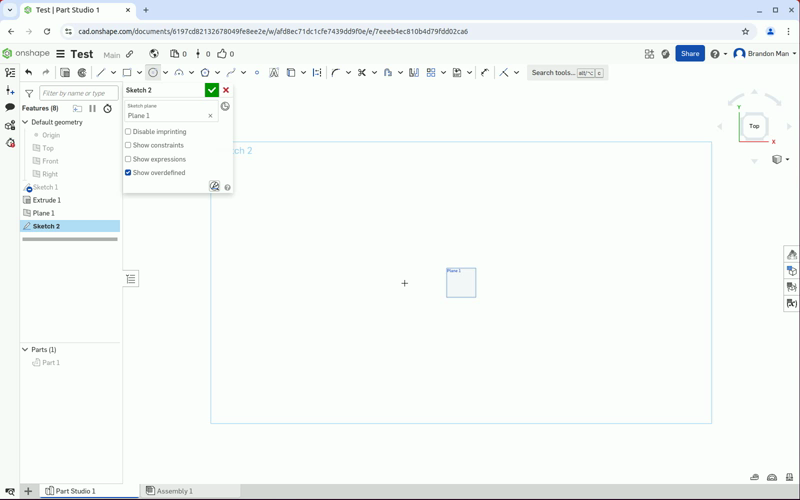
click(404, 282)
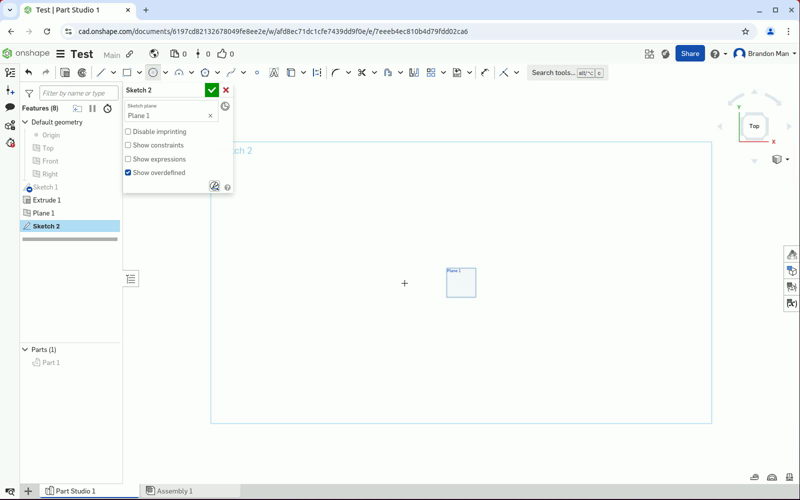
key_up(shift)
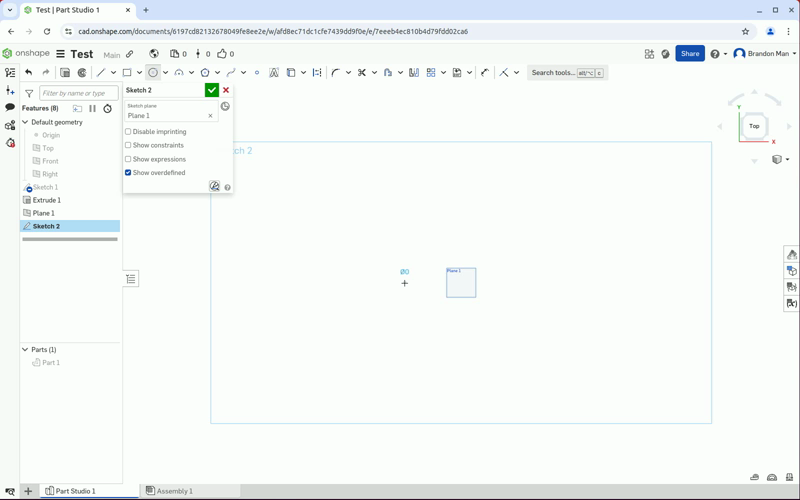
mouse_move(412, 282)
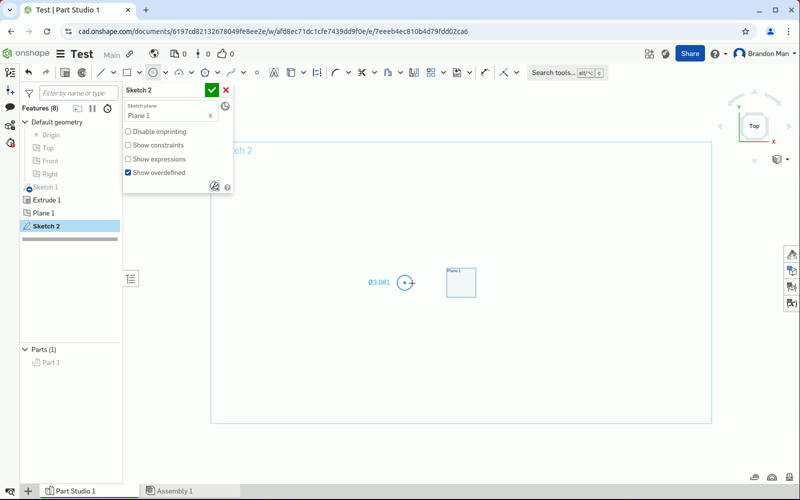
click(412, 282)
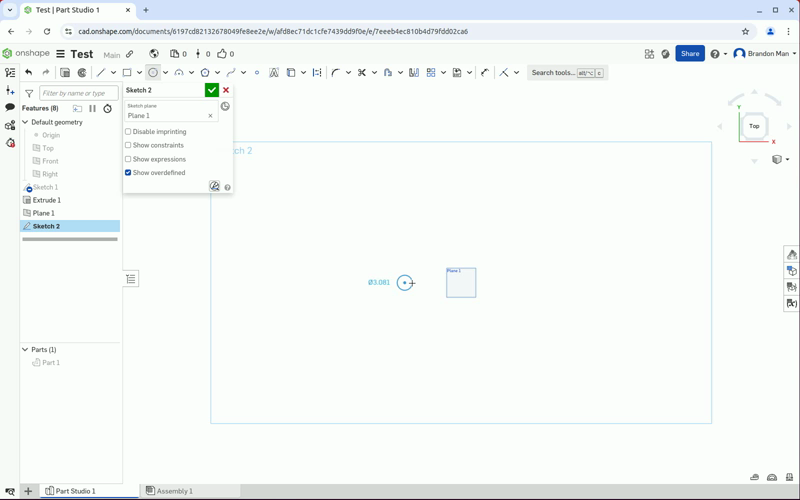
key(esc)
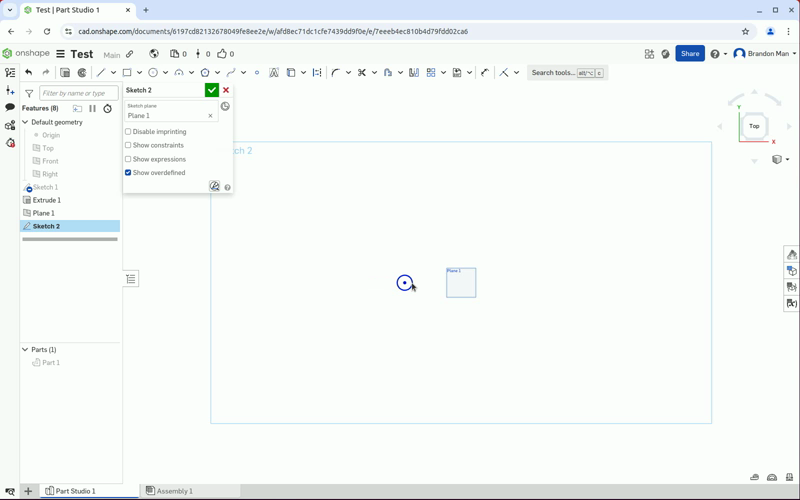
mouse_move(409, 279)
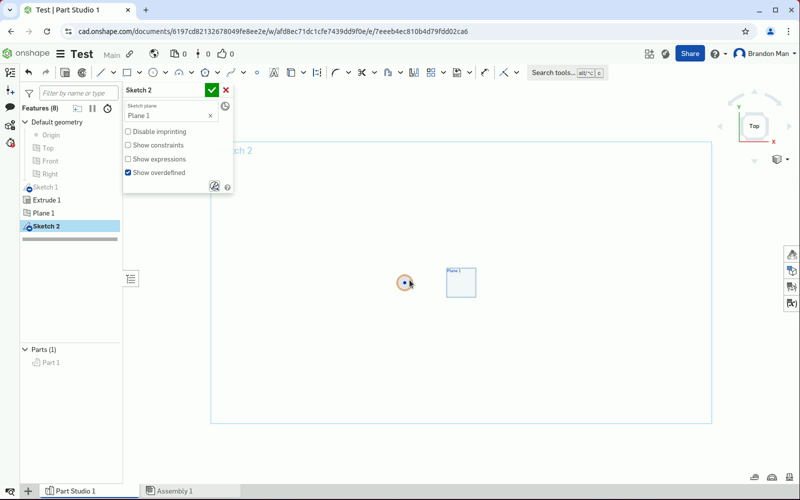
scroll(6)
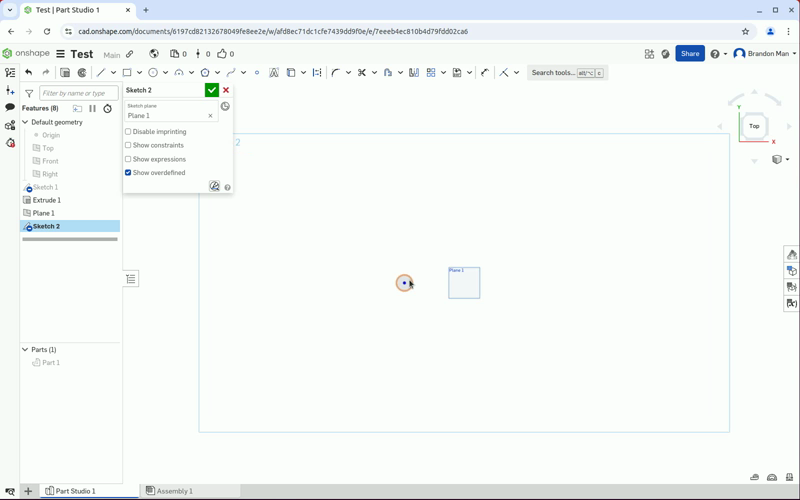
scroll(6)
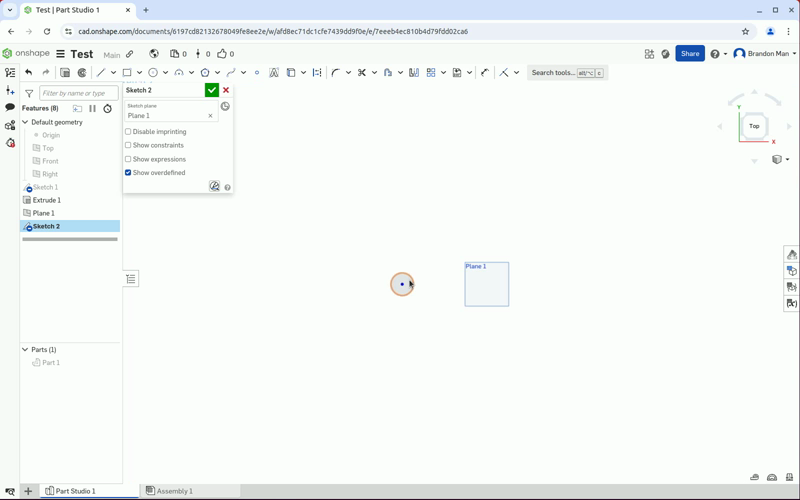
scroll(6)
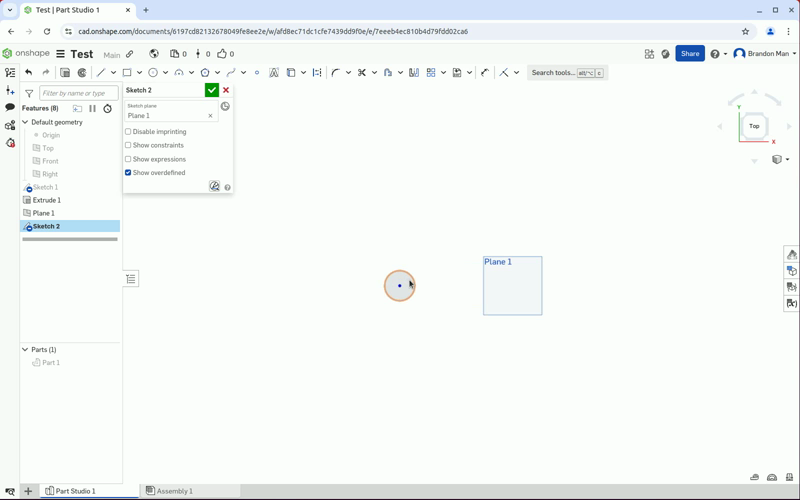
scroll(6)
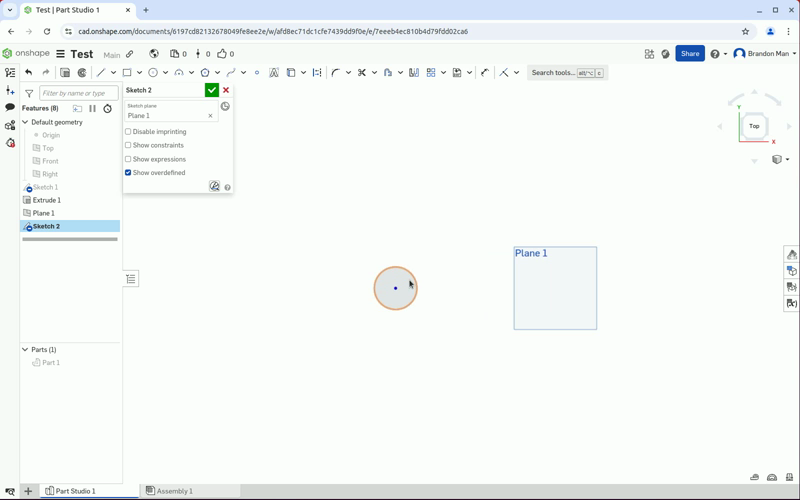
scroll(6)
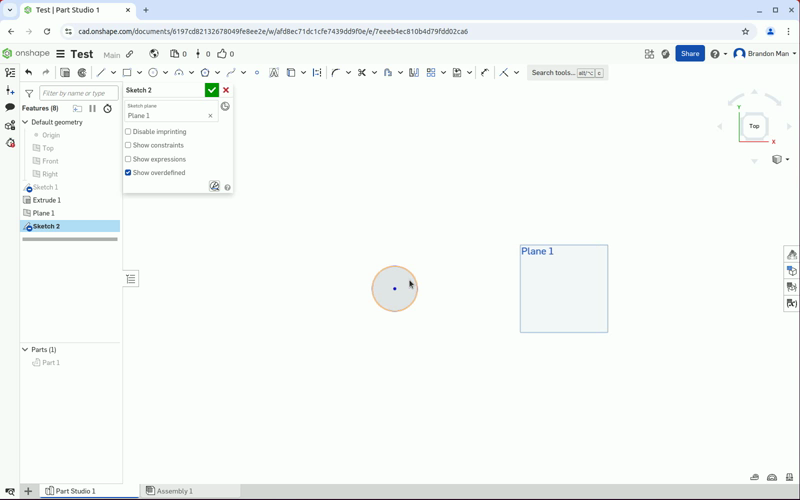
scroll(6)
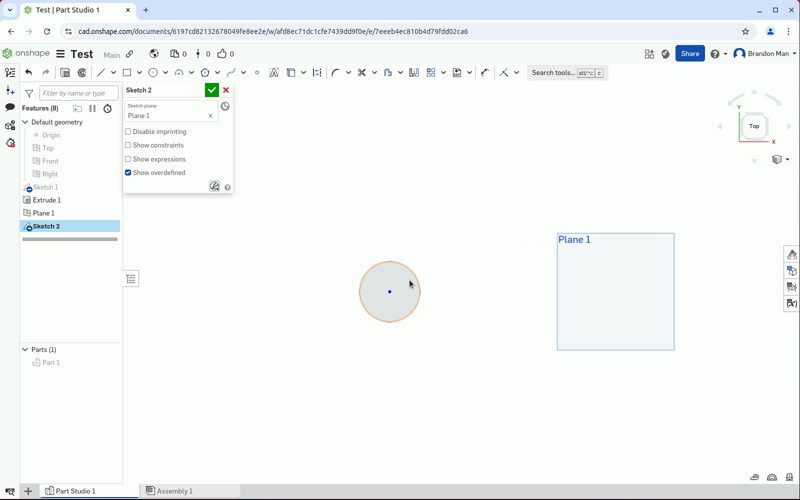
scroll(6)
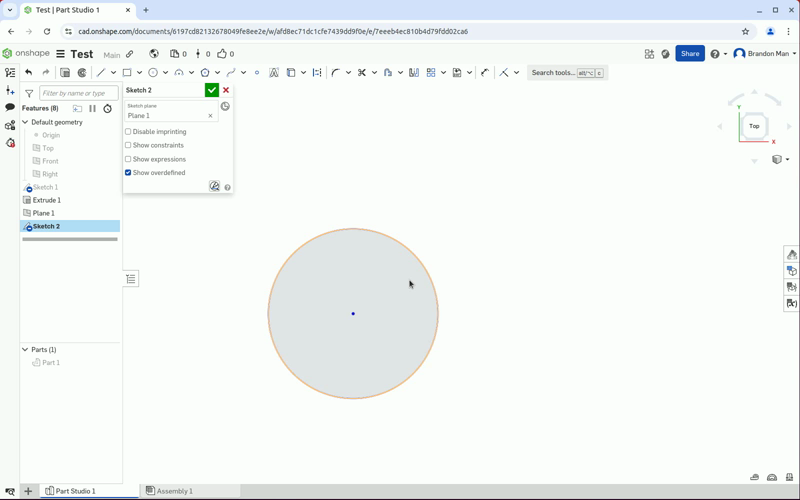
click(409, 279)
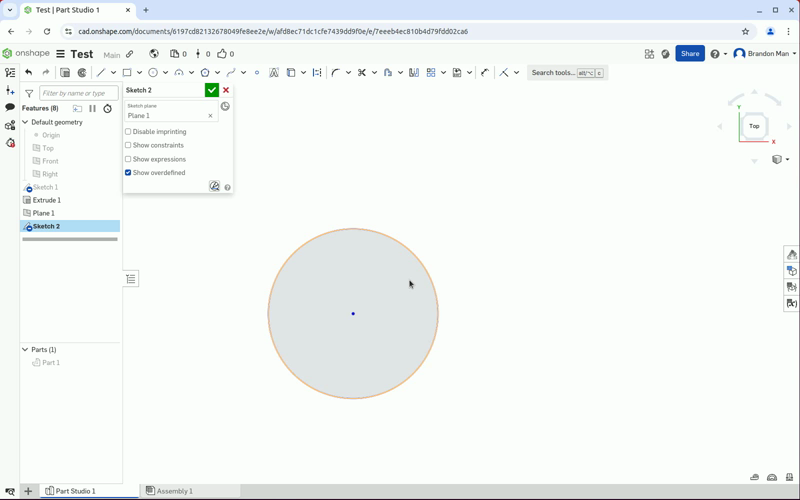
scroll(-6)
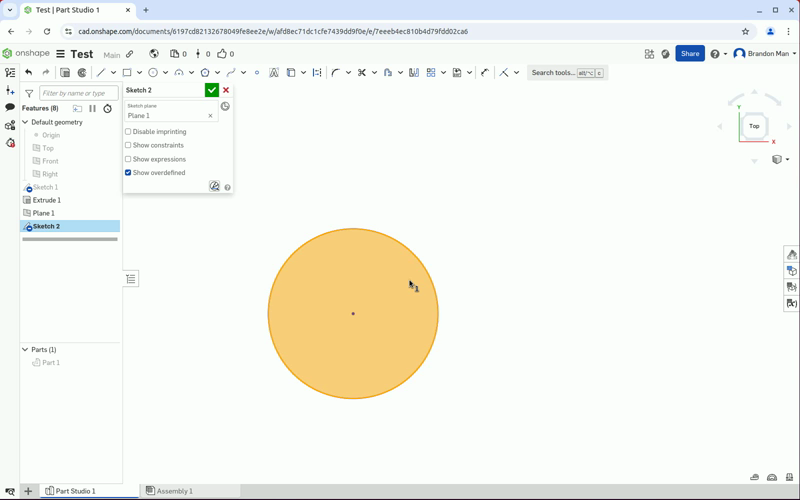
scroll(-6)
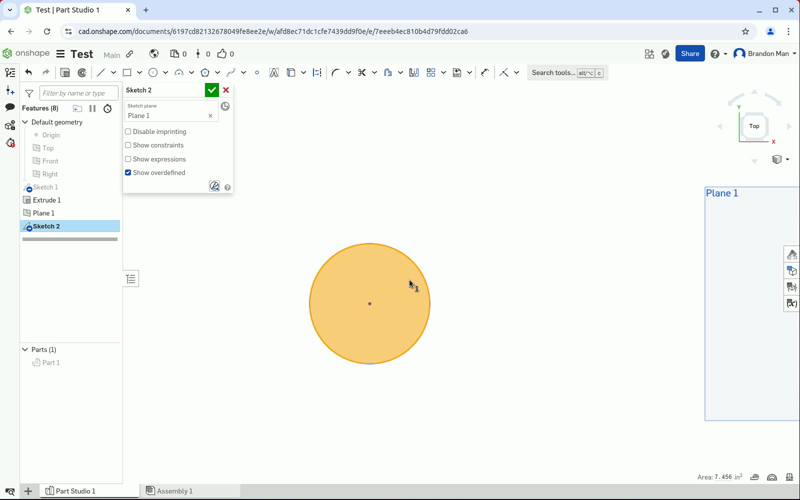
scroll(-6)
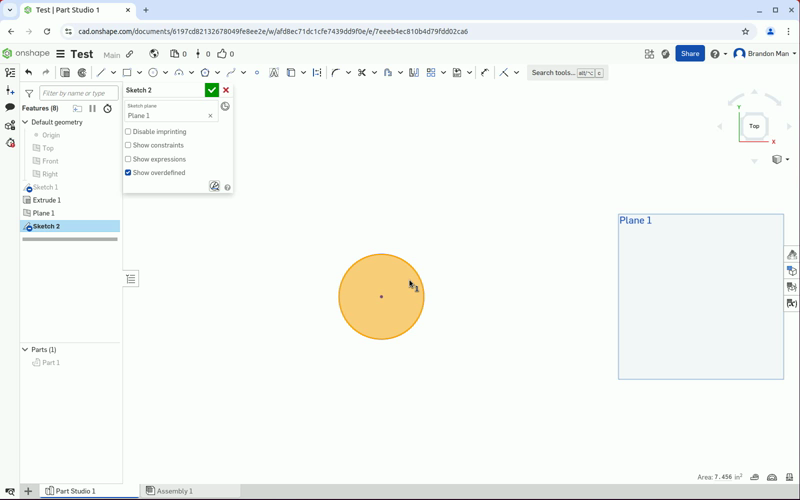
scroll(-6)
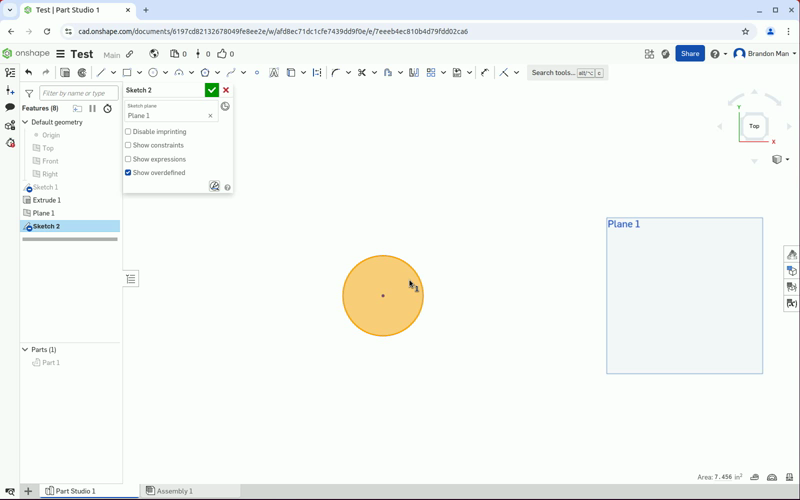
scroll(-6)
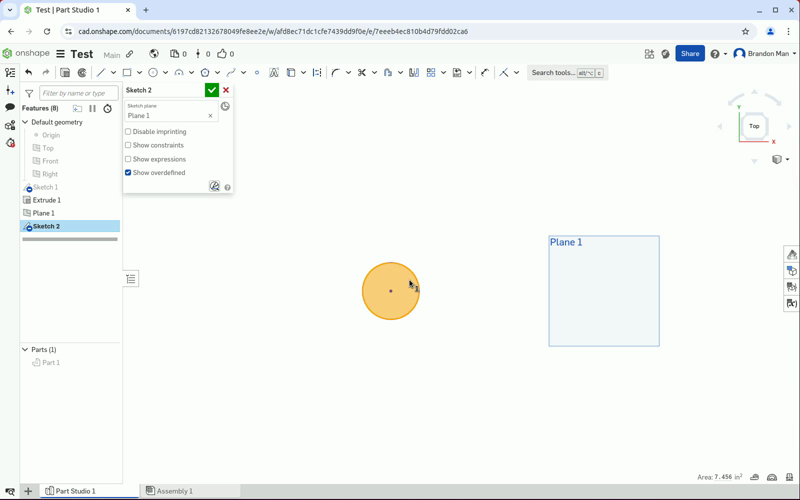
scroll(-6)
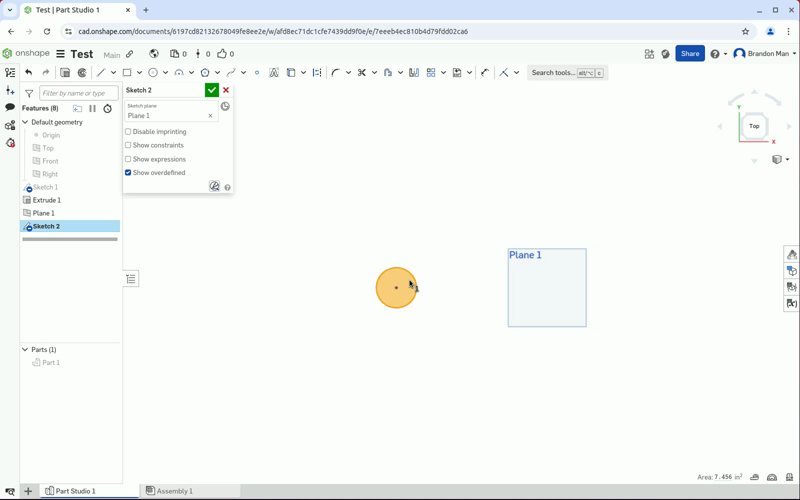
scroll(-6)
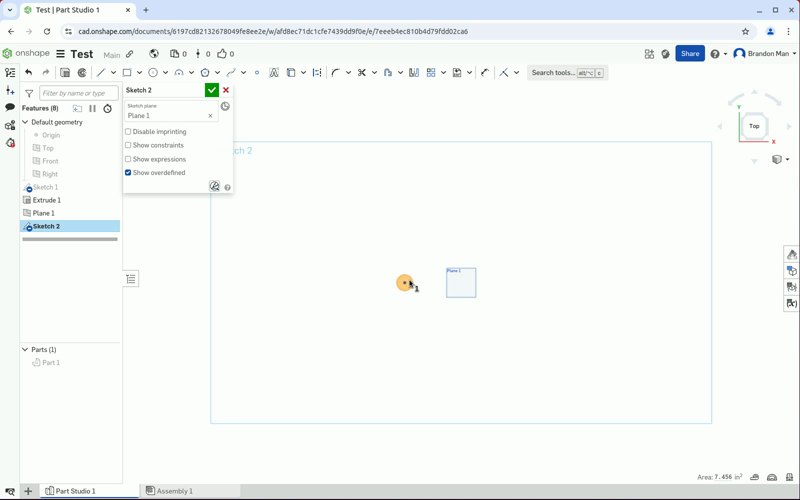
mouse_move(73, 352)
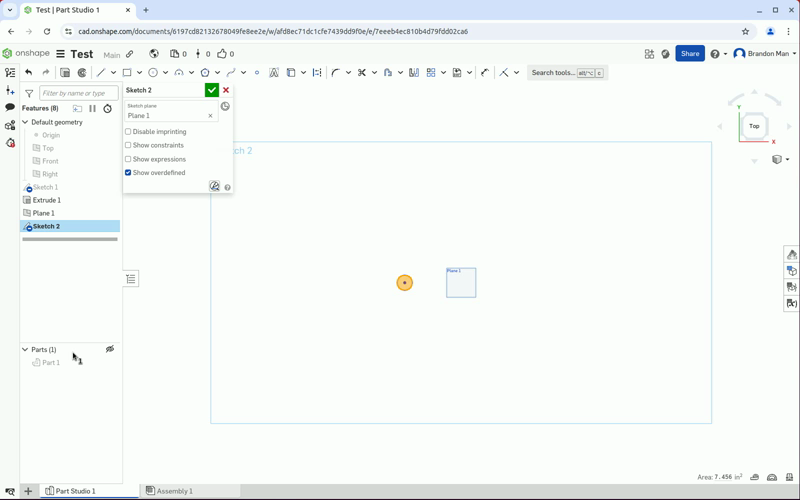
key(shift+y)
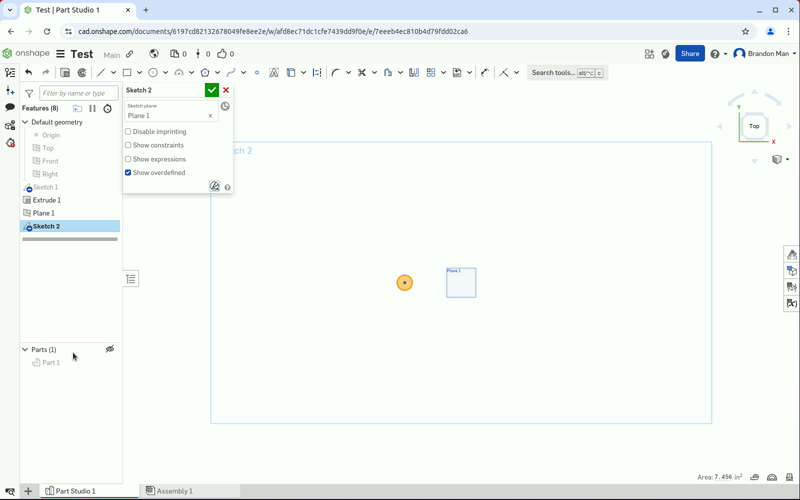
key(shift+e)
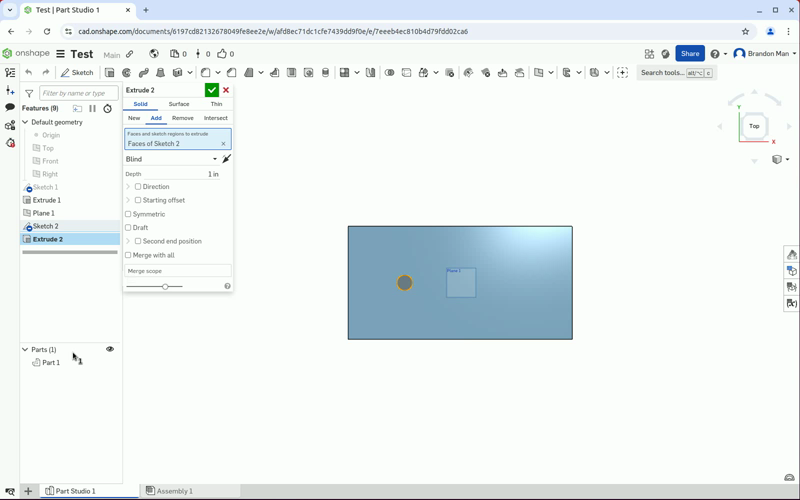
mouse_move(143, 106)
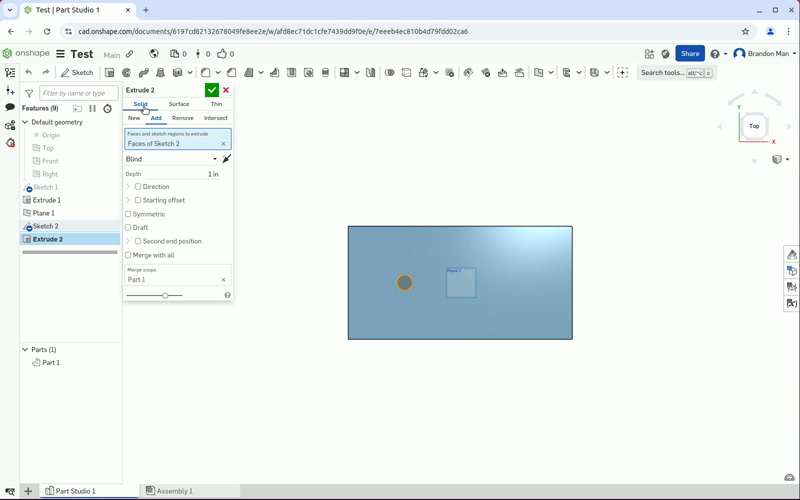
click(143, 106)
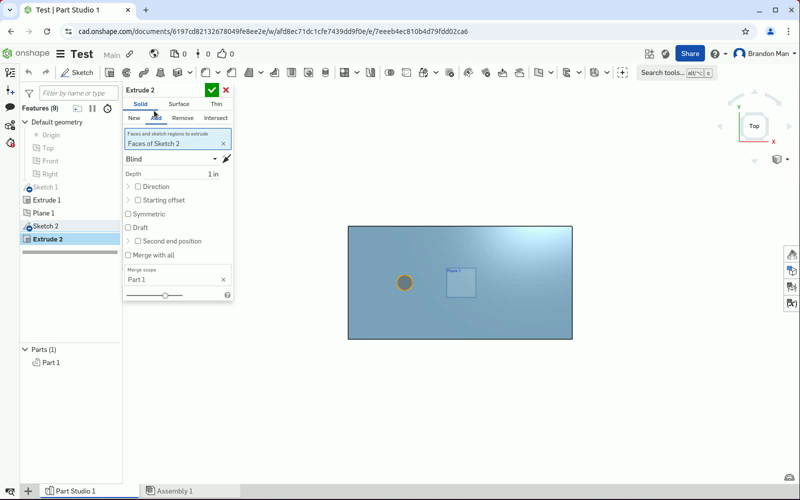
mouse_move(186, 120)
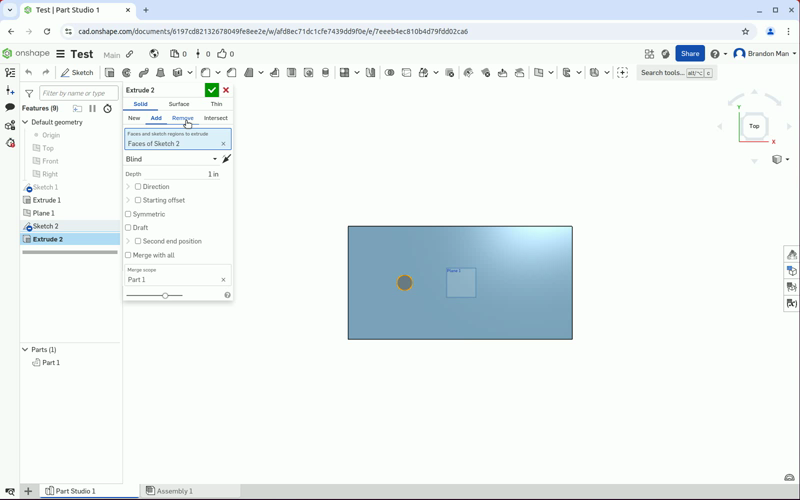
click(186, 120)
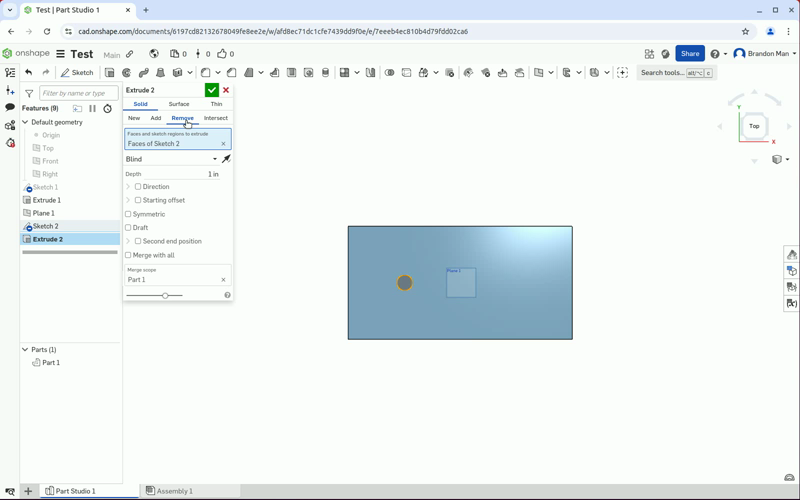
key(tab, 4)
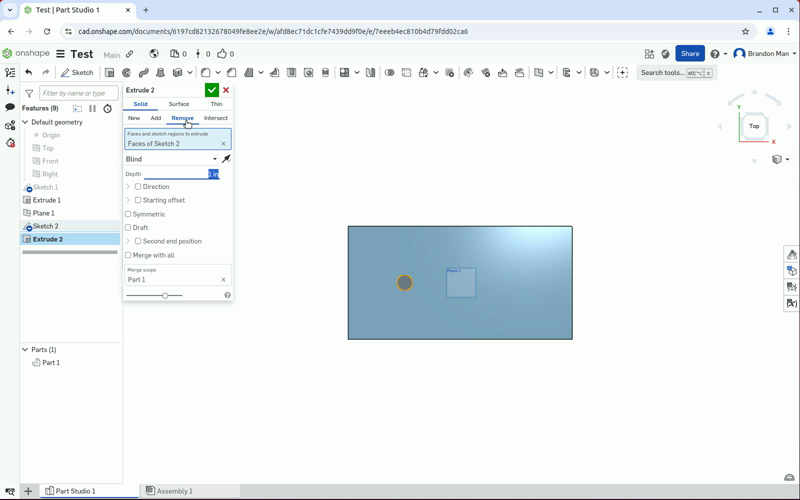
text(5.777)
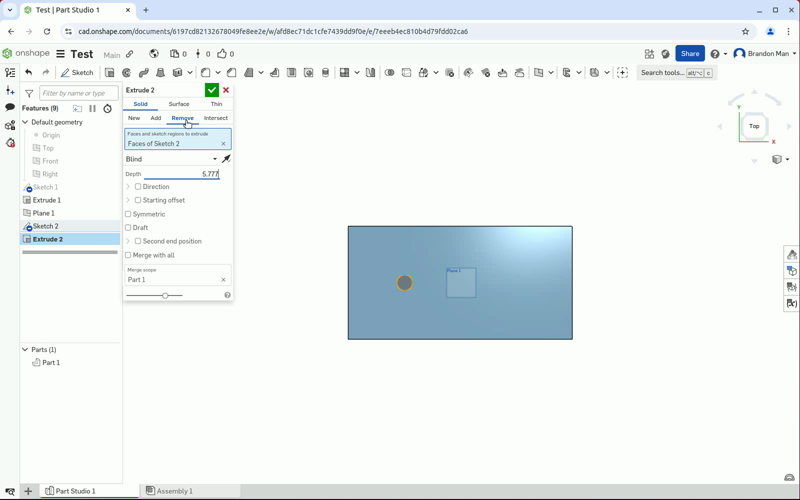
key(tab, 6)
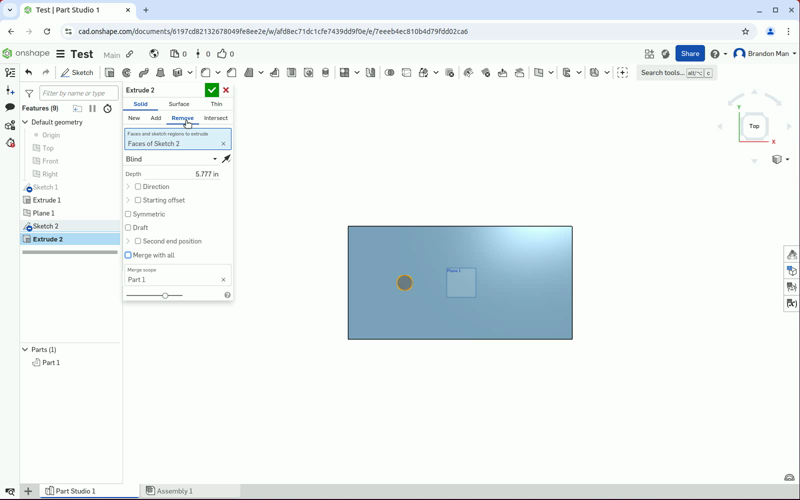
key(space)
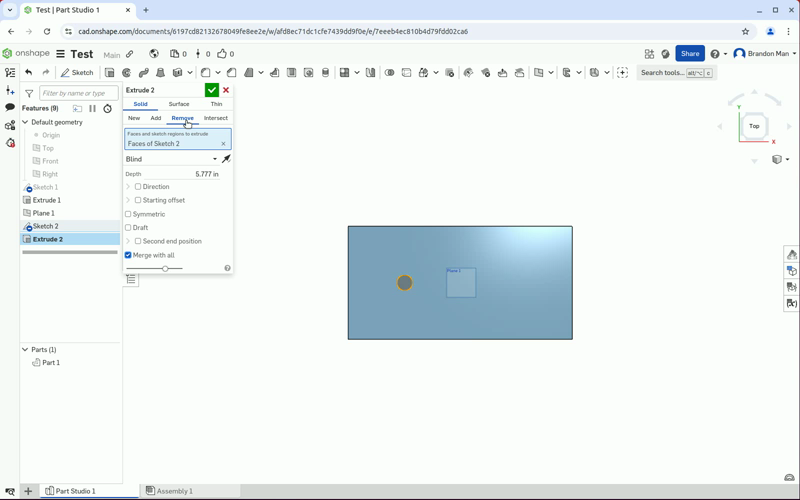
key(enter)
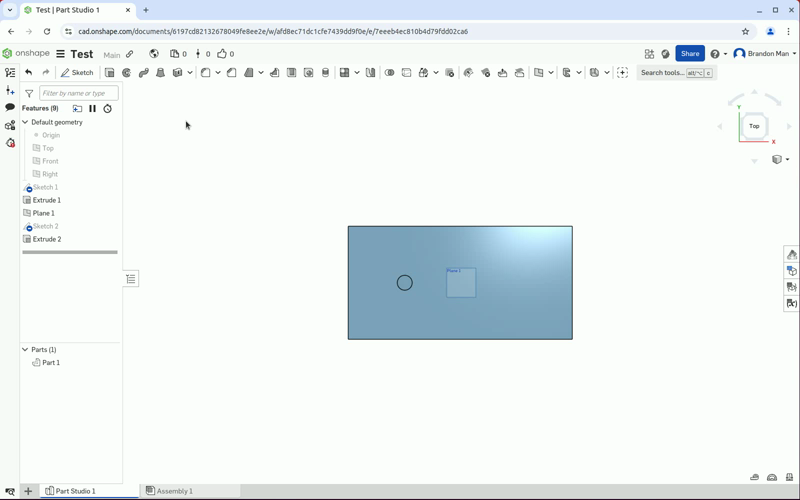
key(shift+h)
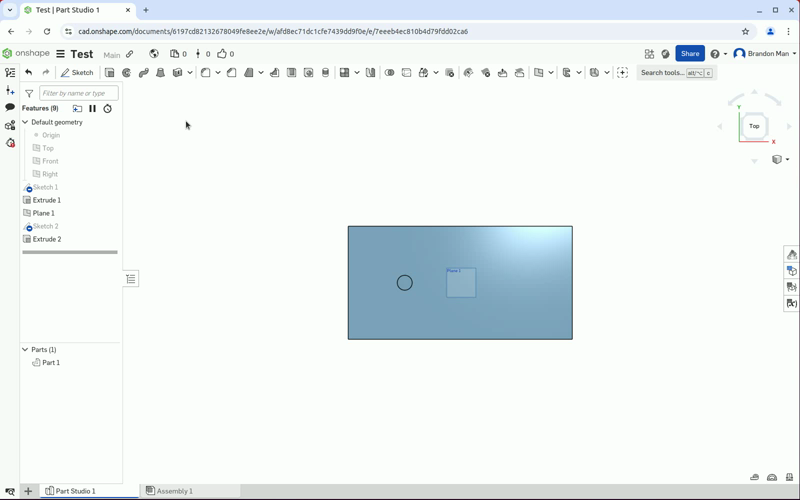
key(shift+h)
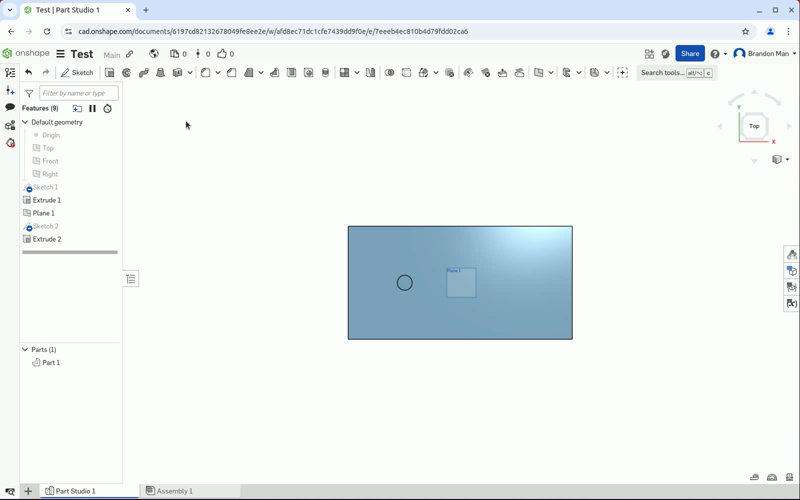
mouse_move(73, 189)
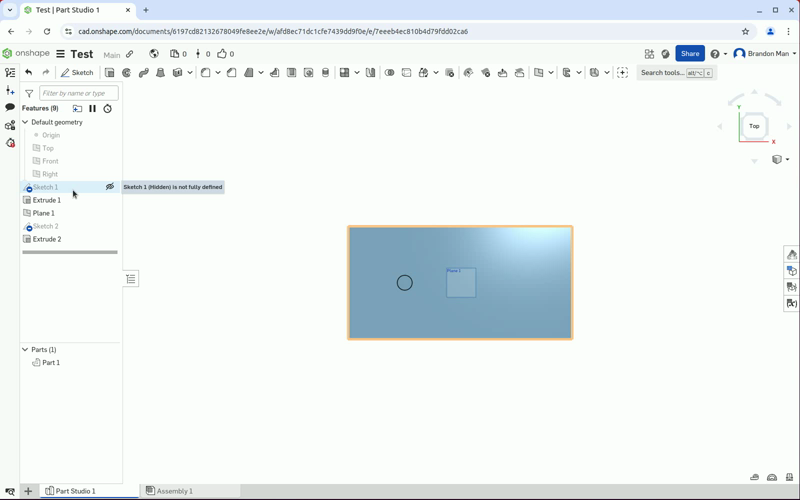
click(73, 189)
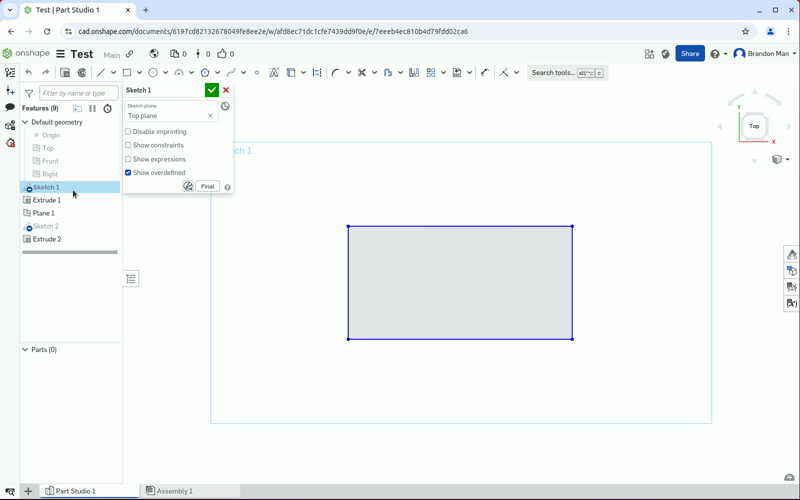
mouse_move(229, 92)
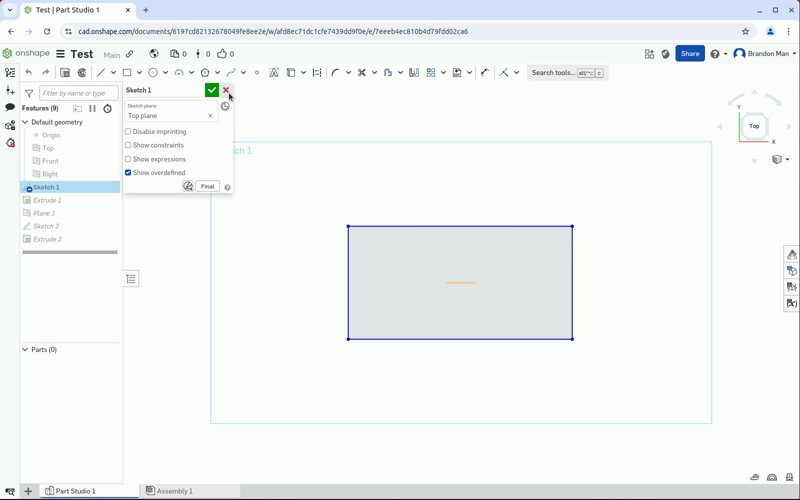
click(229, 92)
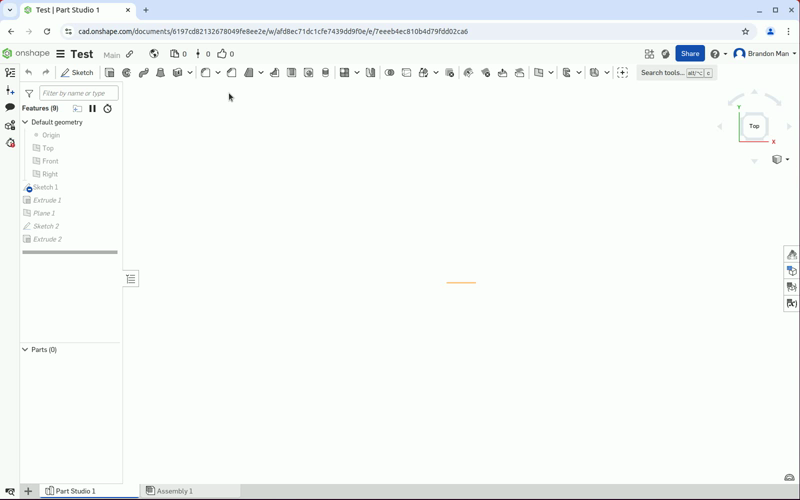
key(shift+s)
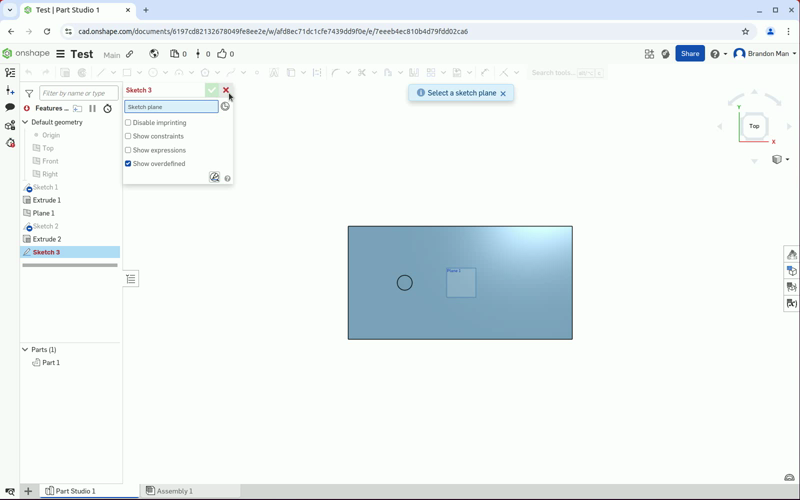
mouse_move(73, 215)
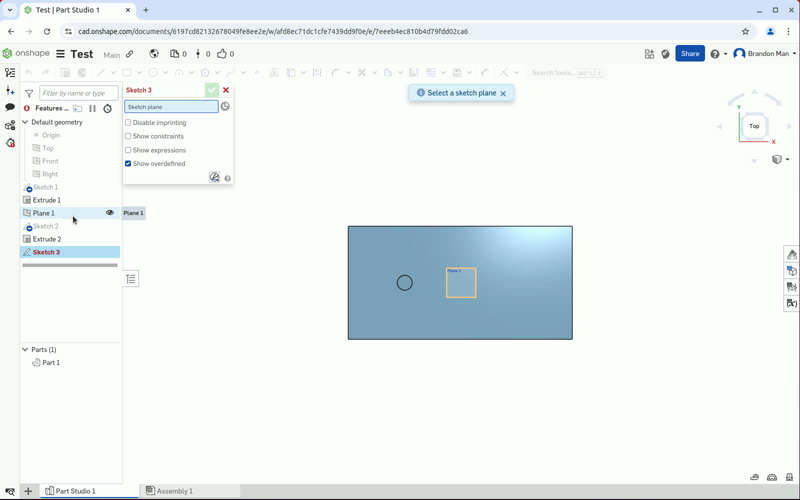
click(73, 215)
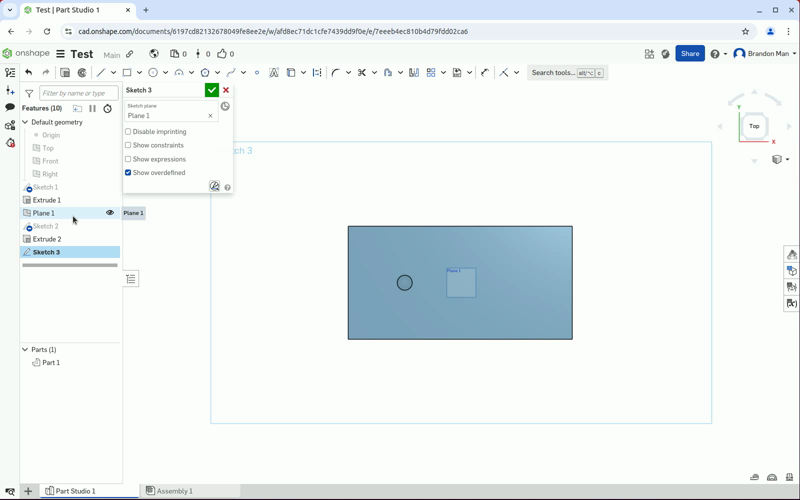
mouse_move(73, 352)
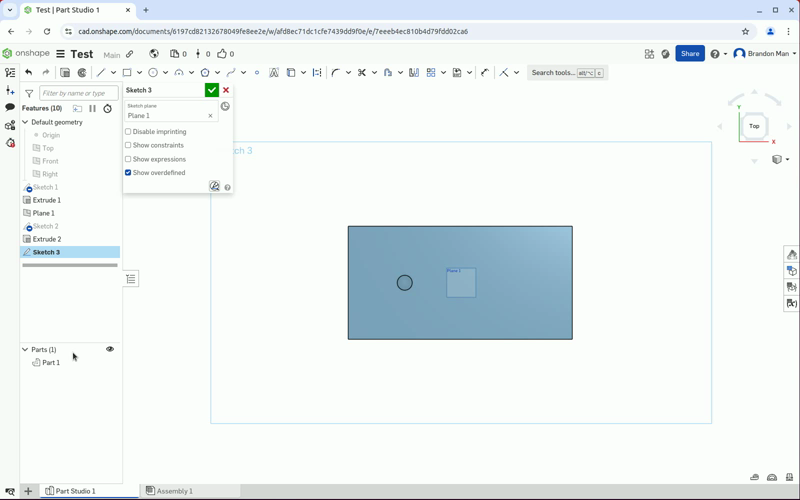
key(y)
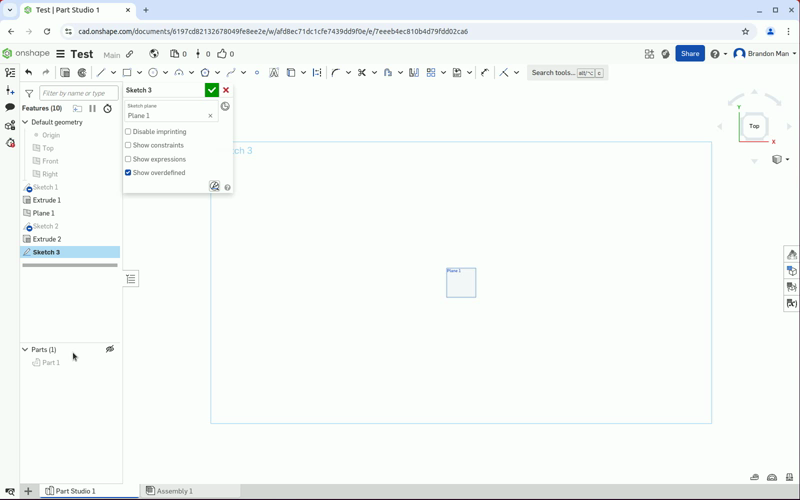
key(c)
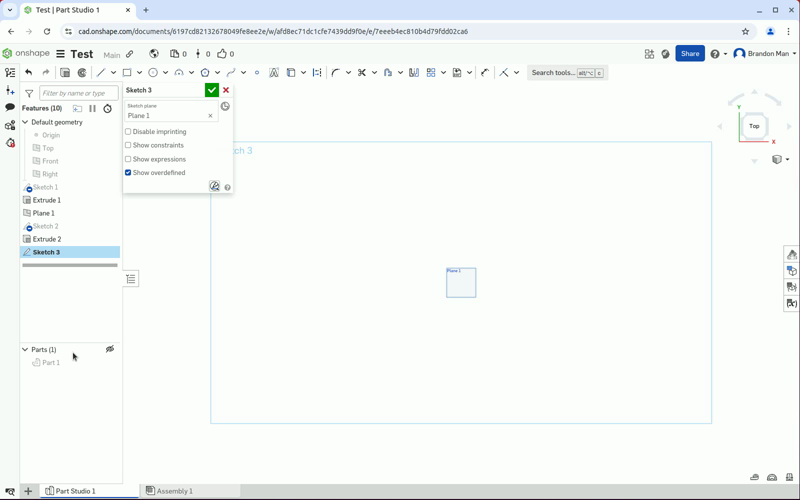
key_down(shift)
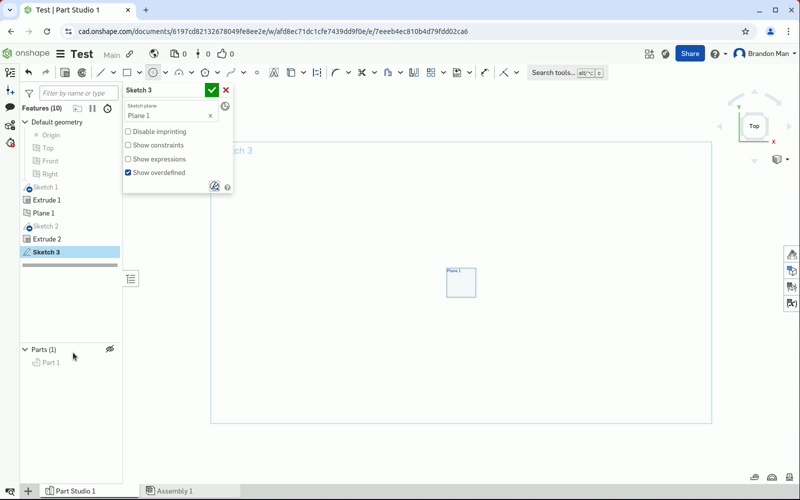
mouse_move(517, 282)
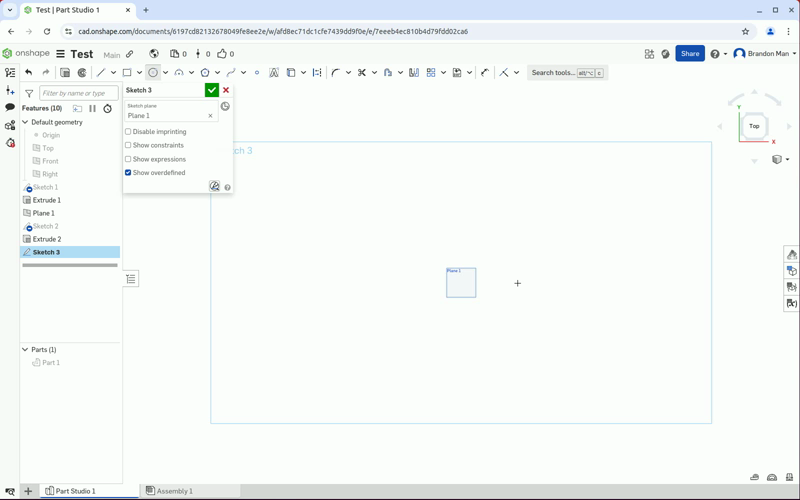
click(517, 282)
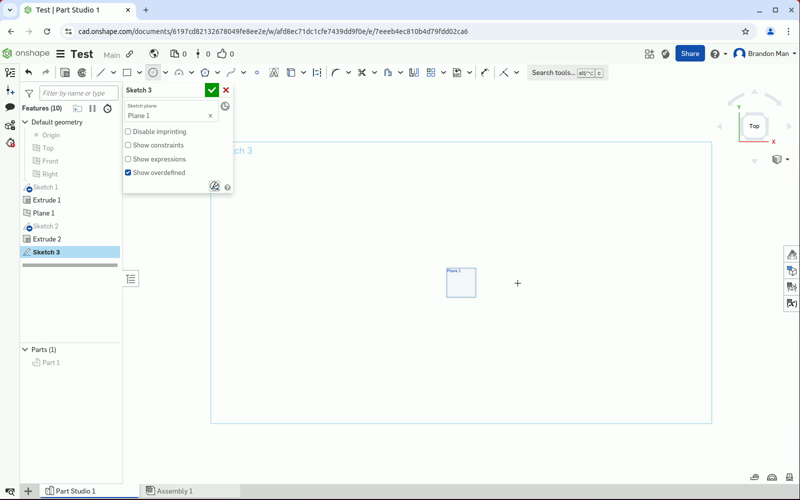
key_up(shift)
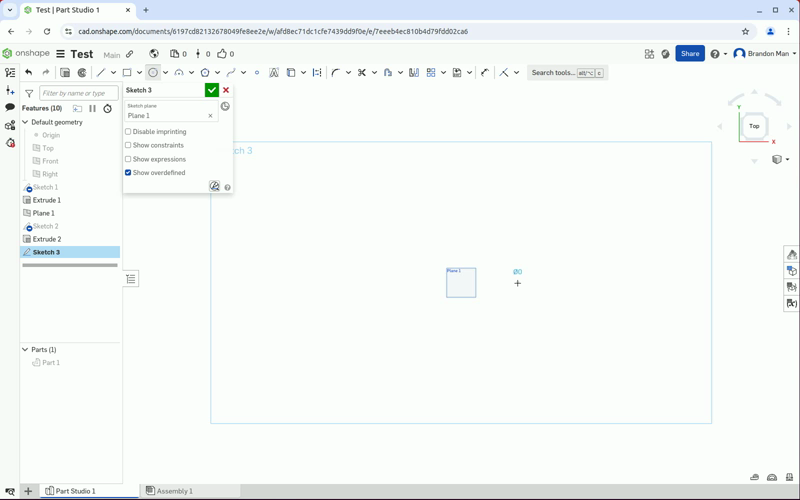
mouse_move(525, 282)
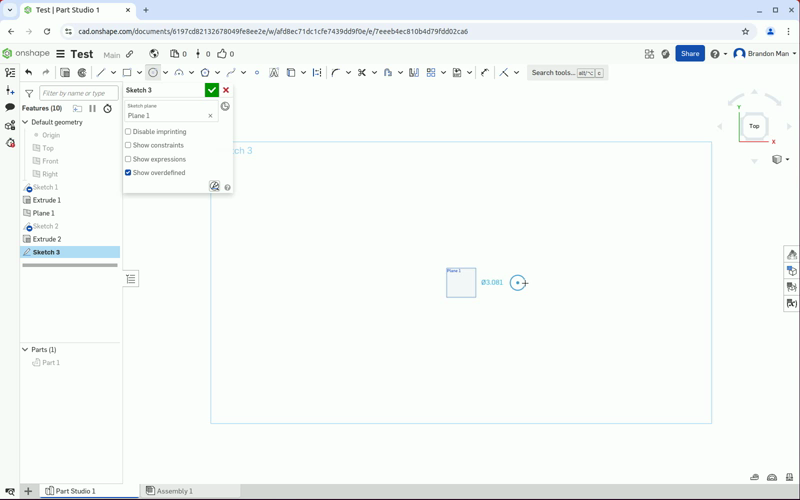
click(525, 282)
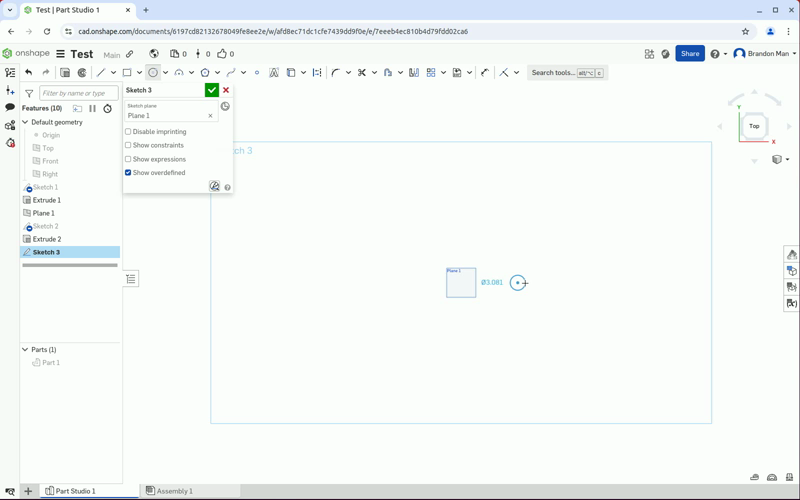
key(esc)
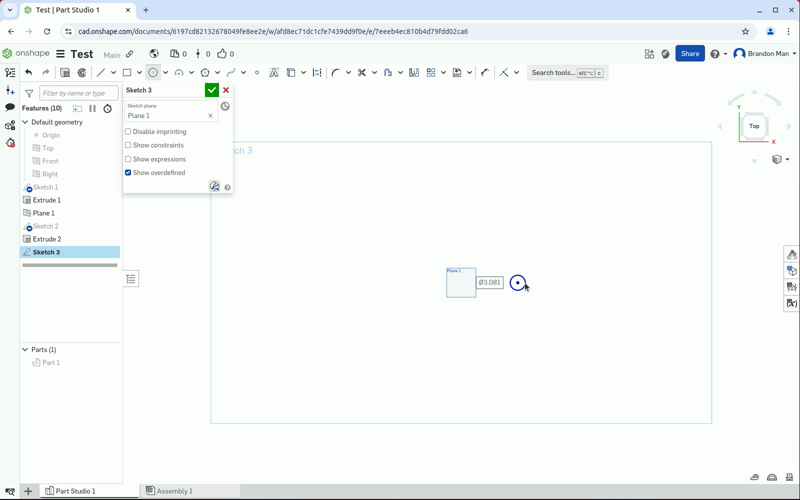
mouse_move(520, 286)
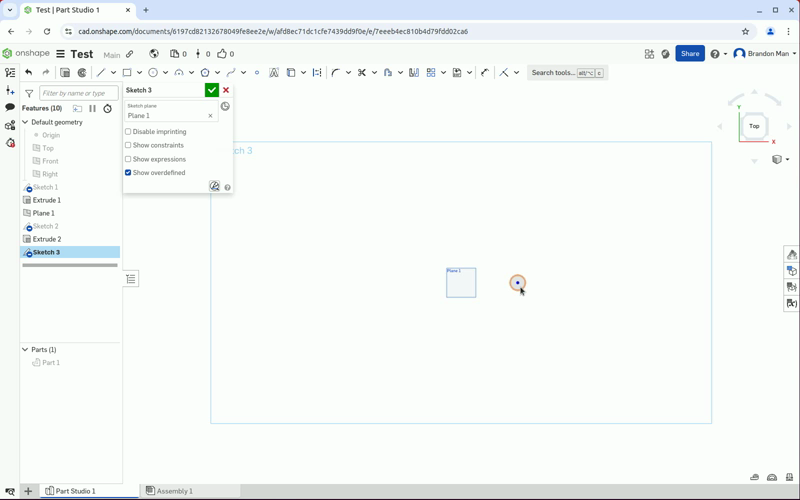
scroll(6)
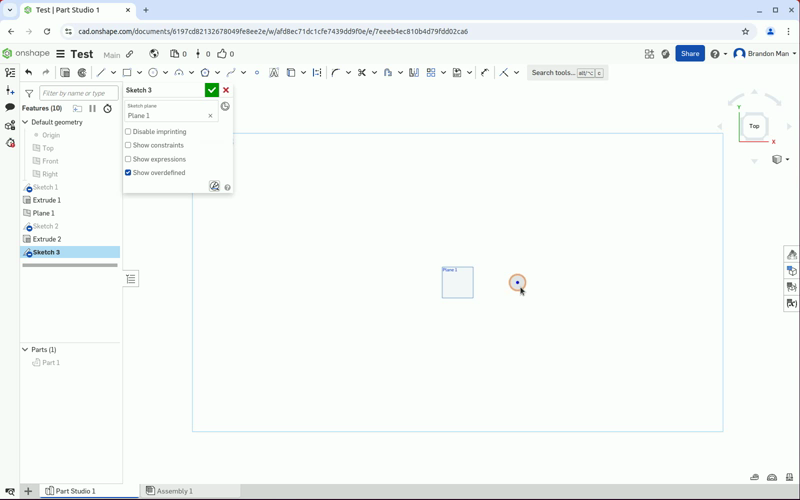
scroll(6)
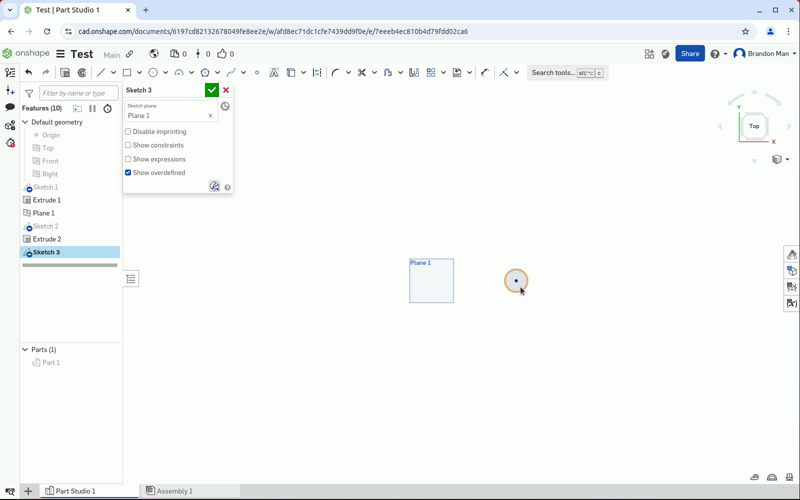
scroll(6)
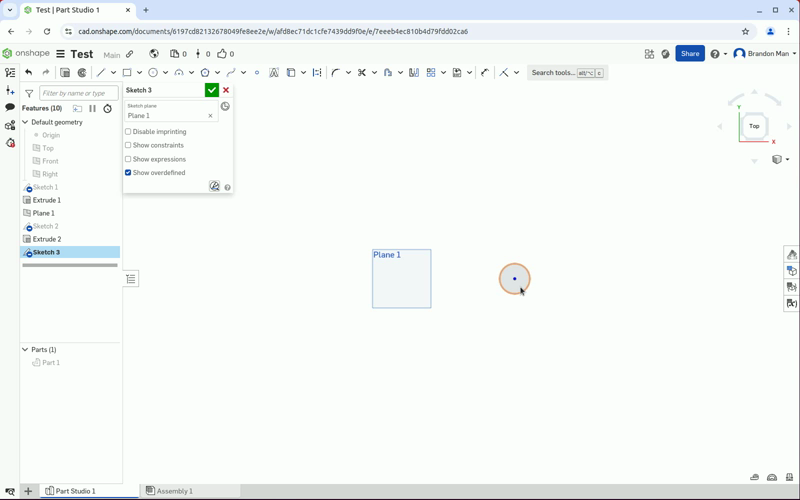
scroll(6)
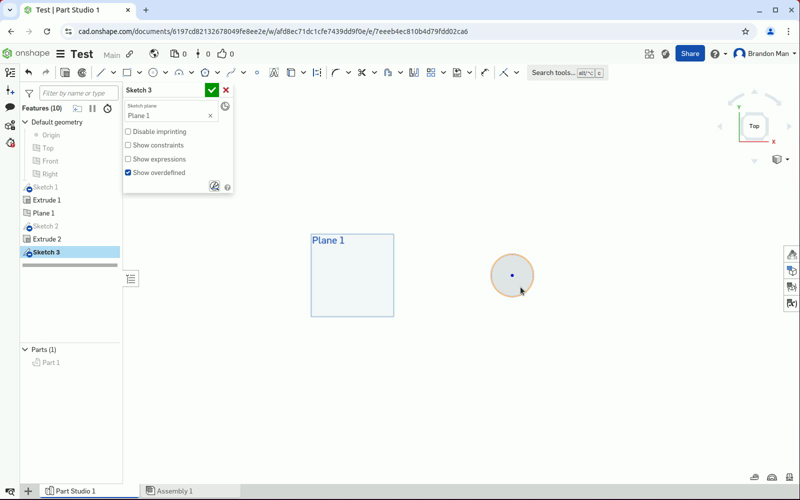
scroll(6)
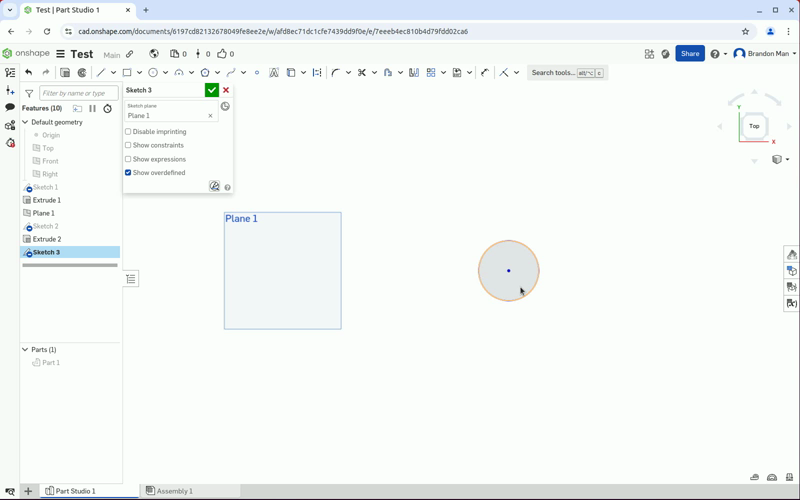
scroll(6)
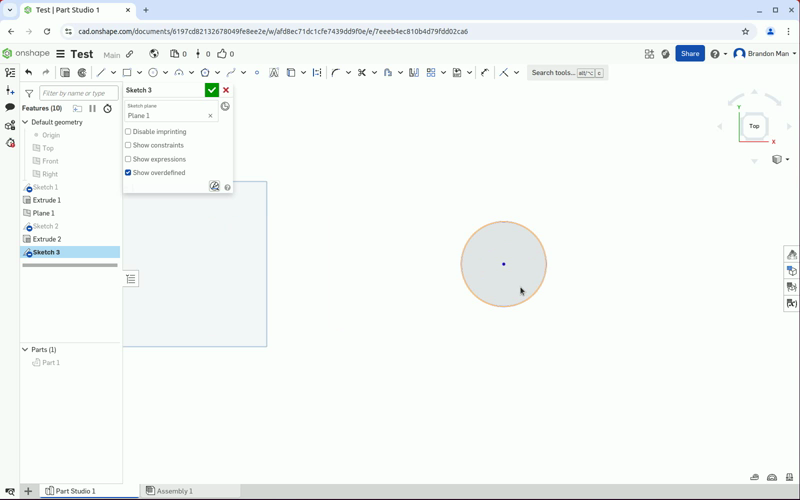
scroll(6)
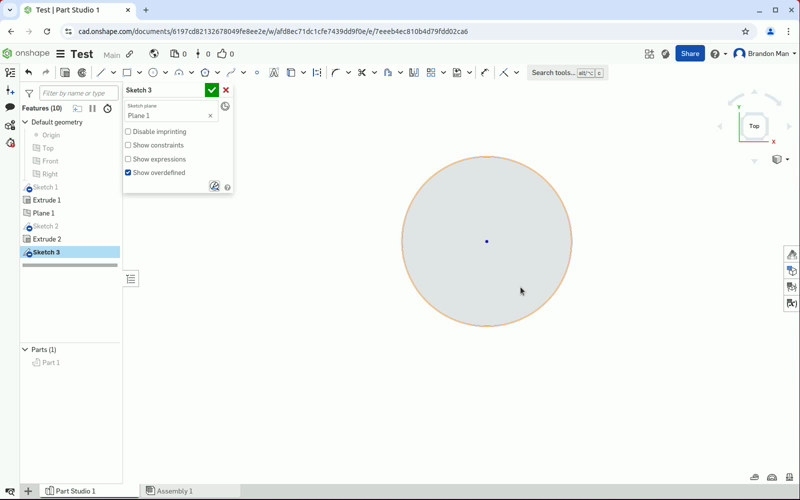
click(520, 286)
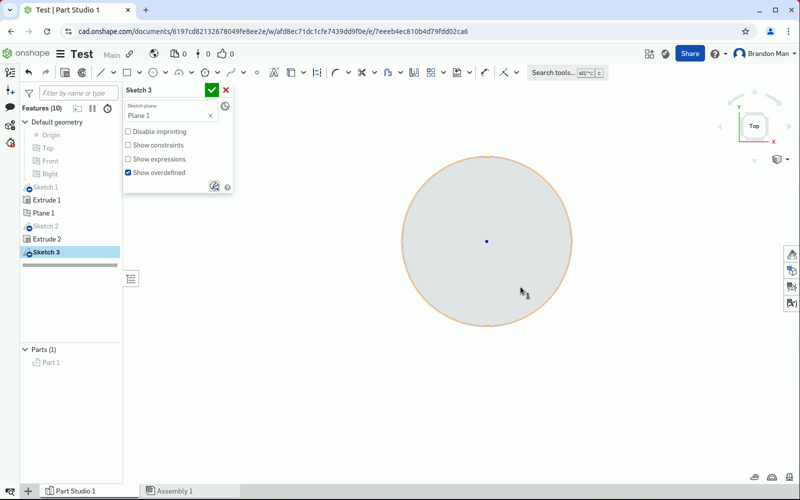
scroll(-6)
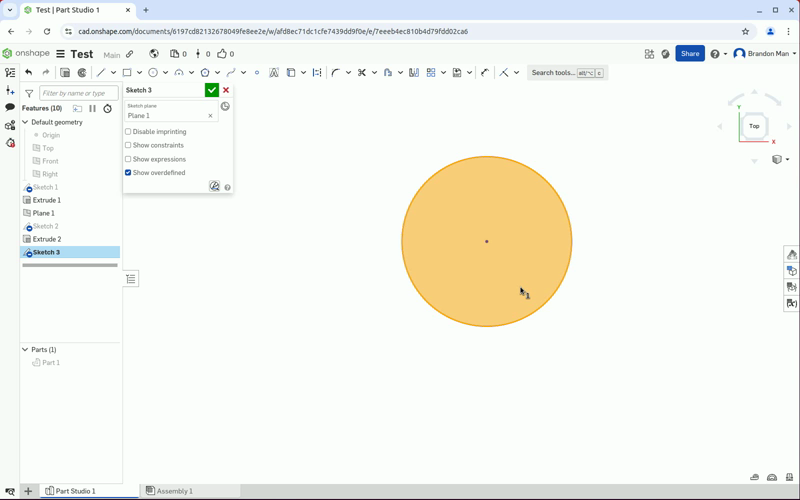
scroll(-6)
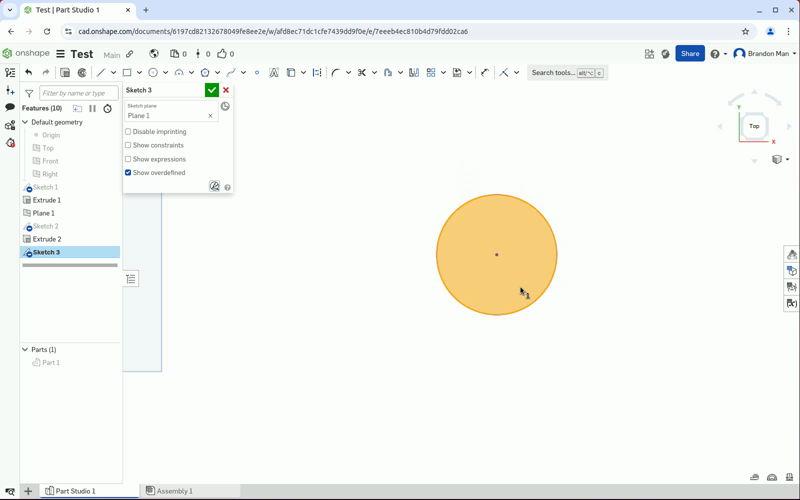
scroll(-6)
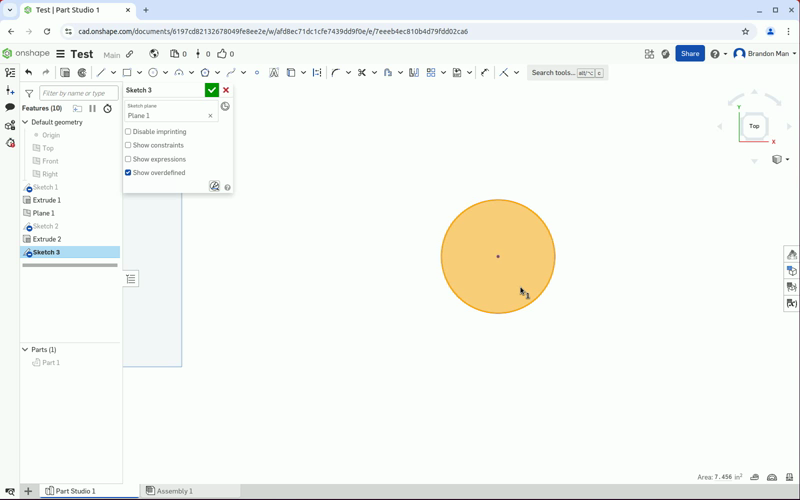
scroll(-6)
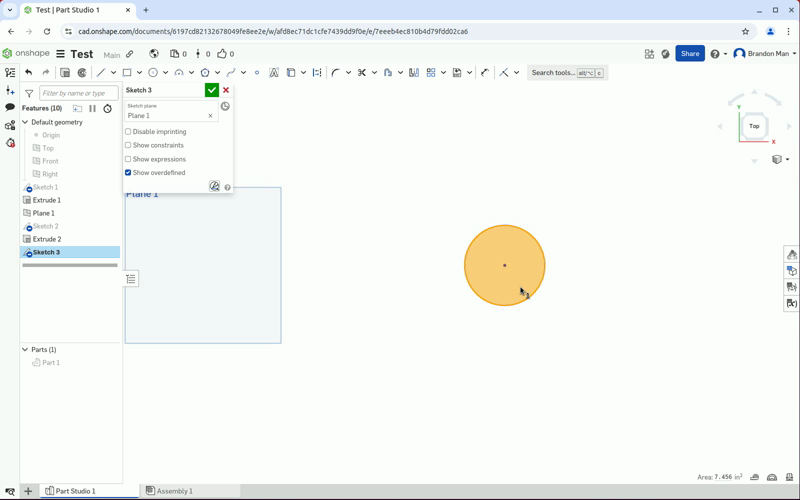
scroll(-6)
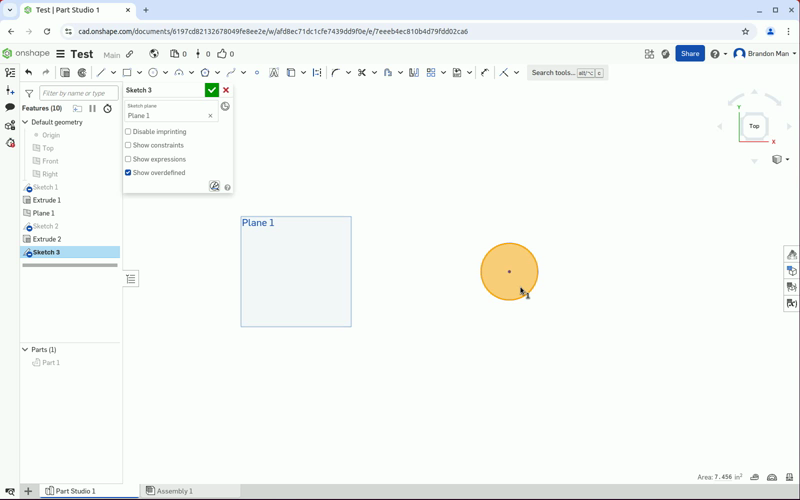
scroll(-6)
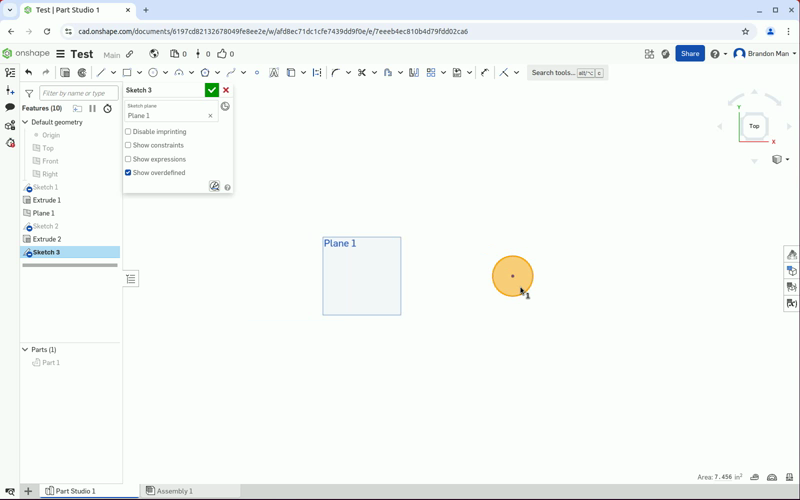
scroll(-6)
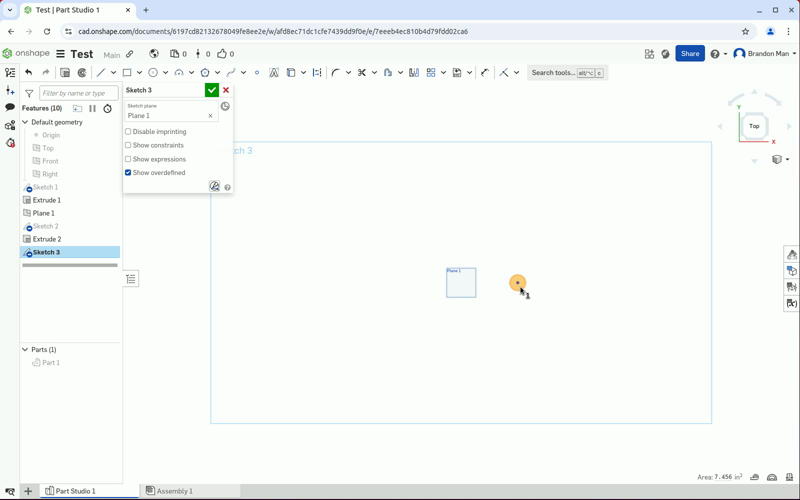
mouse_move(73, 352)
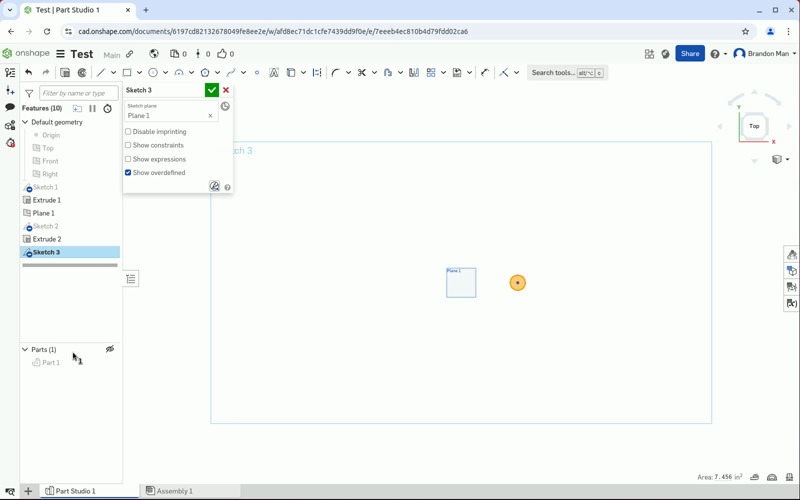
key(shift+y)
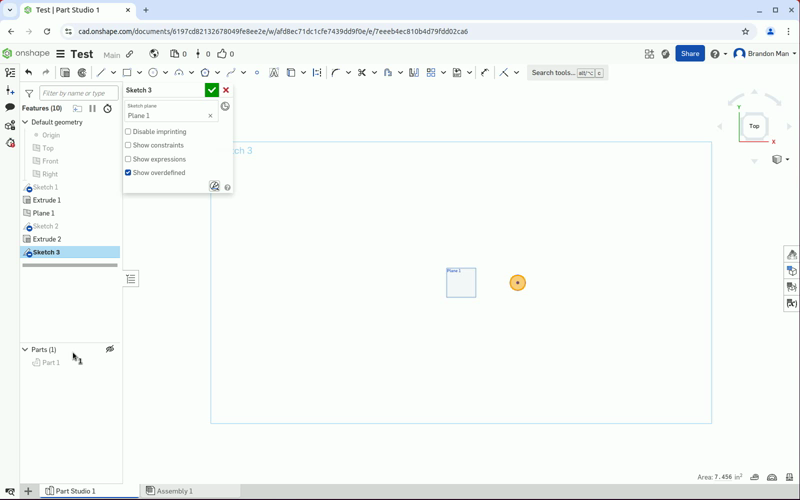
key(shift+e)
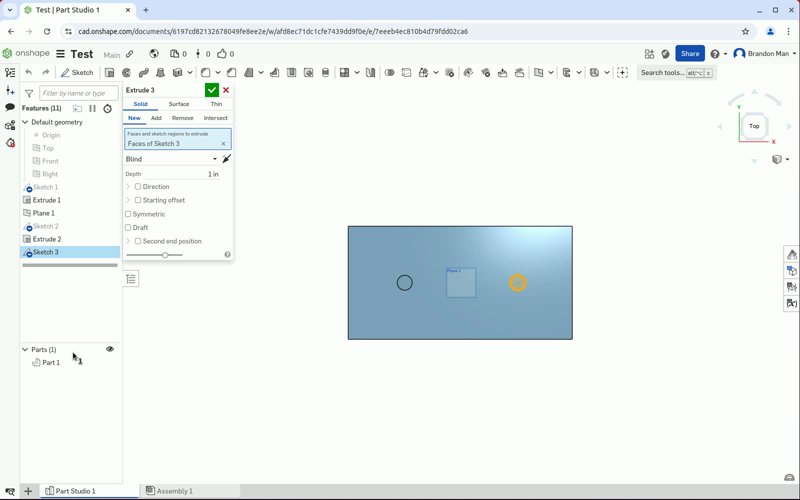
mouse_move(143, 106)
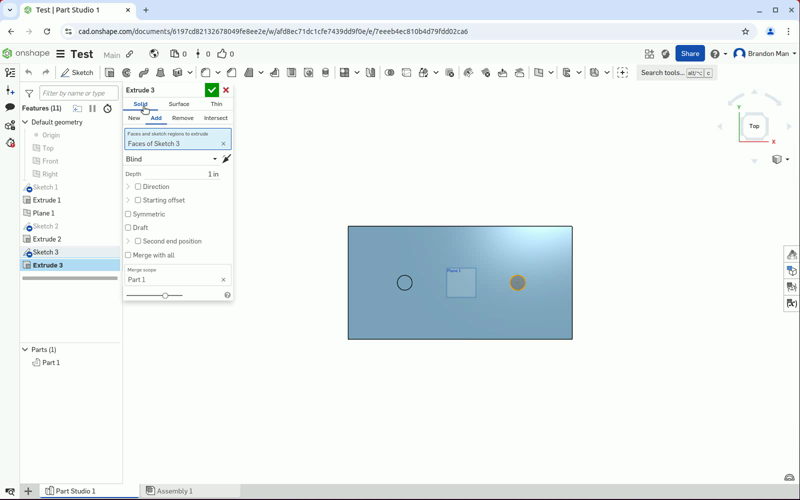
click(143, 106)
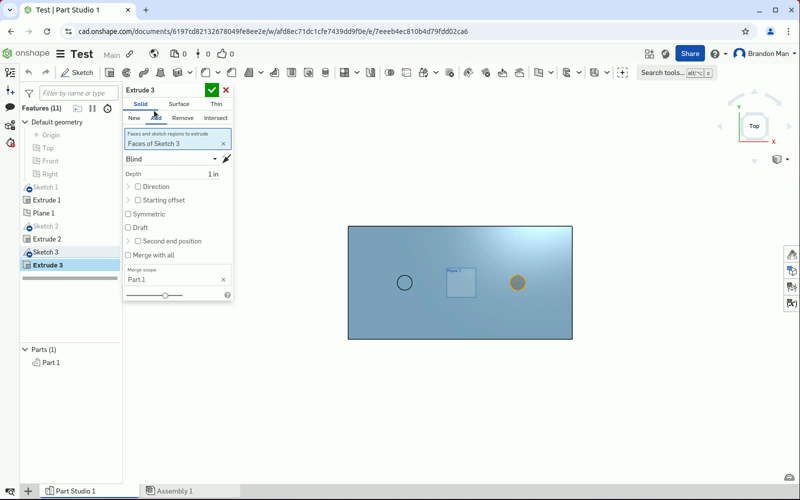
mouse_move(186, 120)
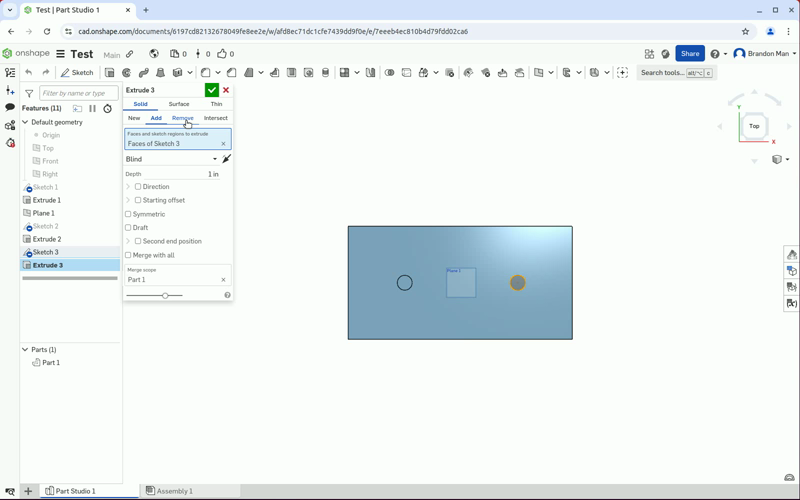
click(186, 120)
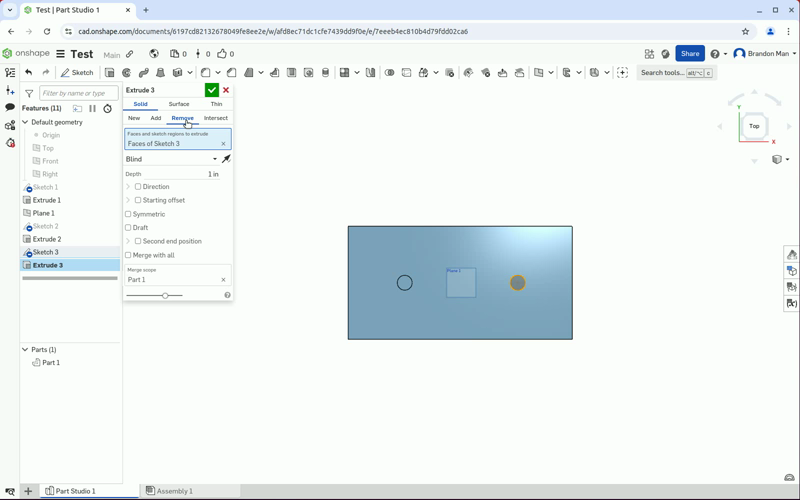
key(tab, 4)
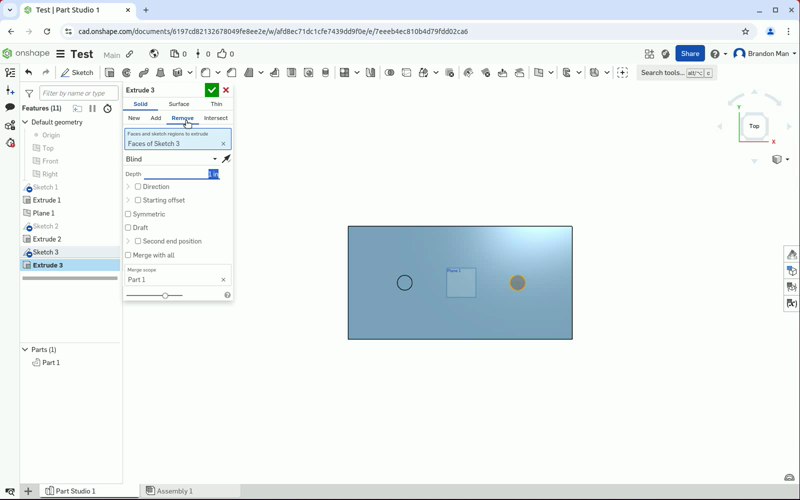
text(5.777)
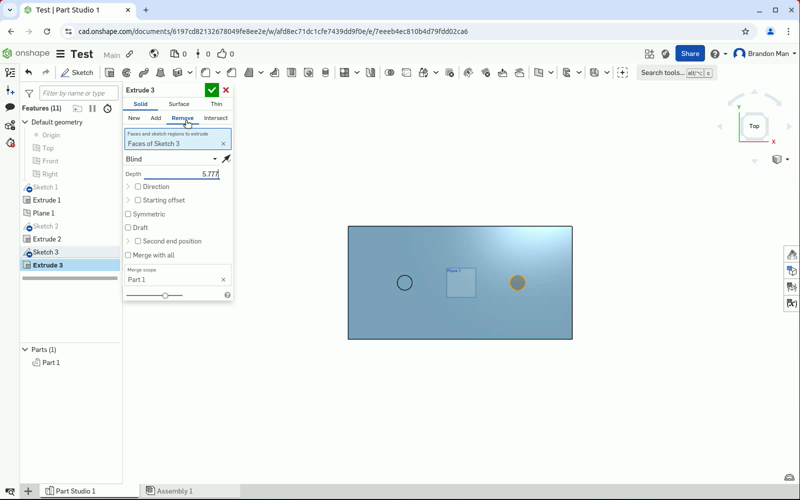
key(tab, 6)
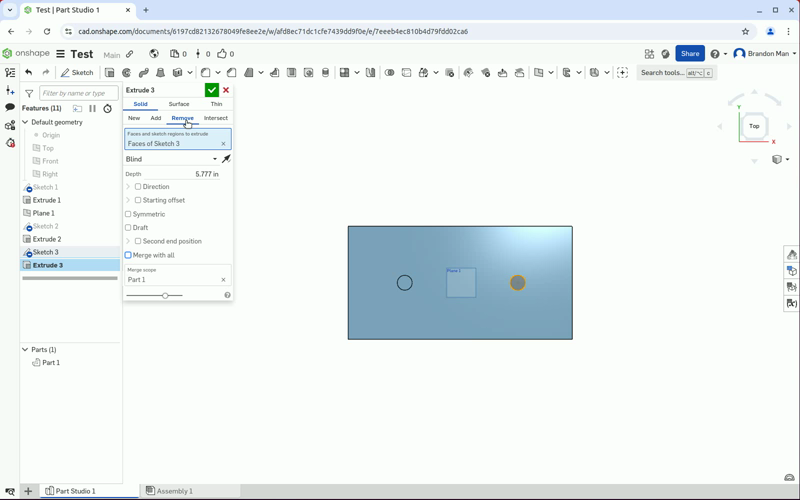
key(space)
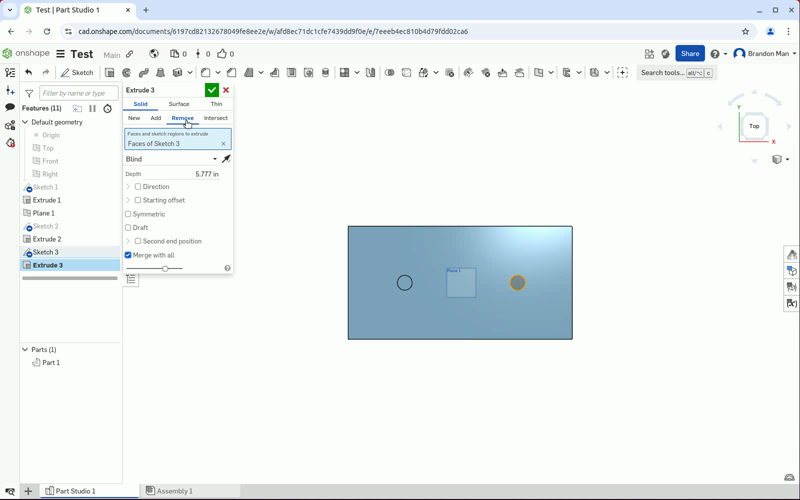
key(enter)
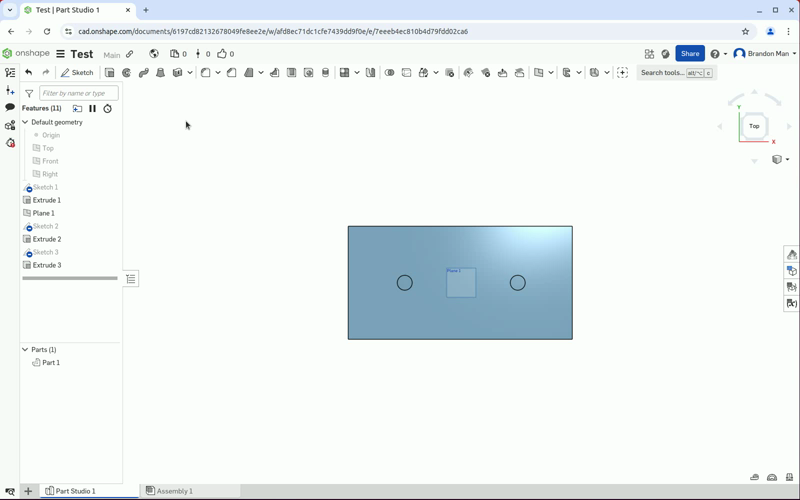
key(shift+h)
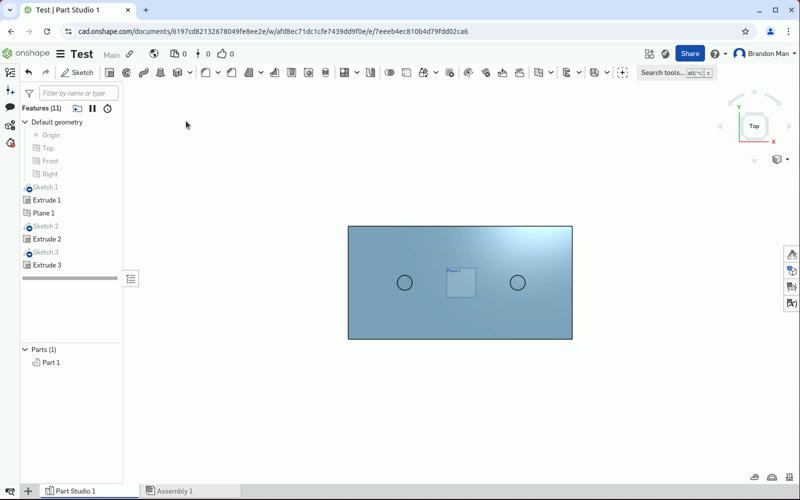
key(shift+h)
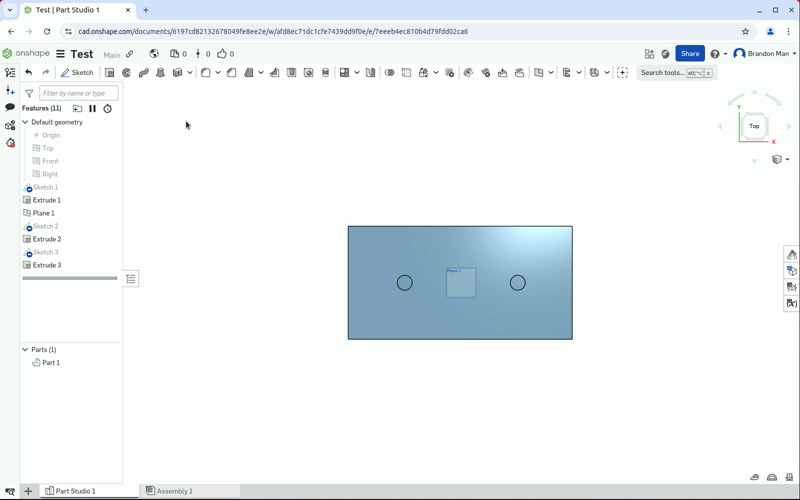
key(shift+7)
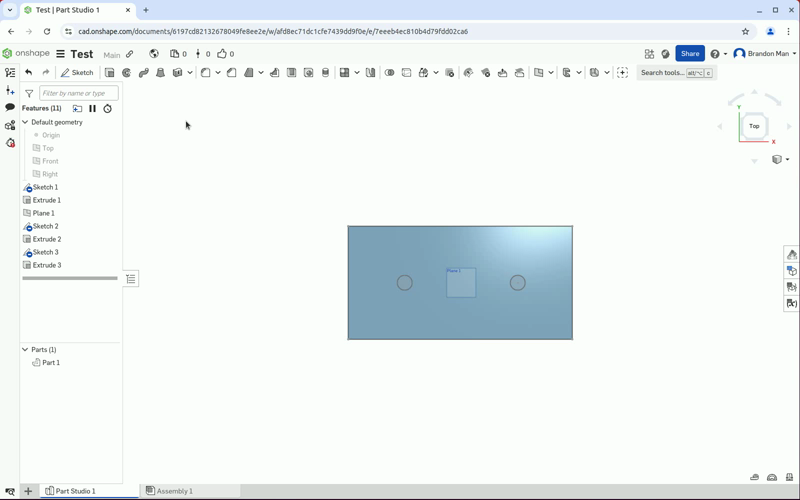
key(up, 3)
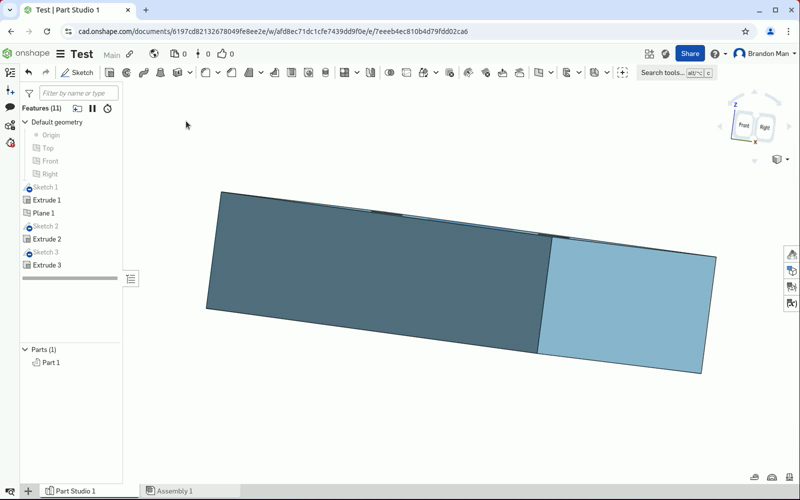
key(left, 3)
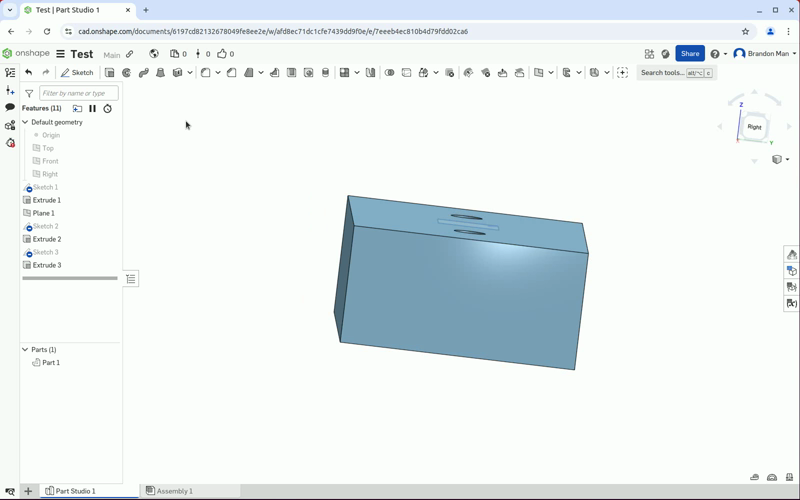
key(right, 3)
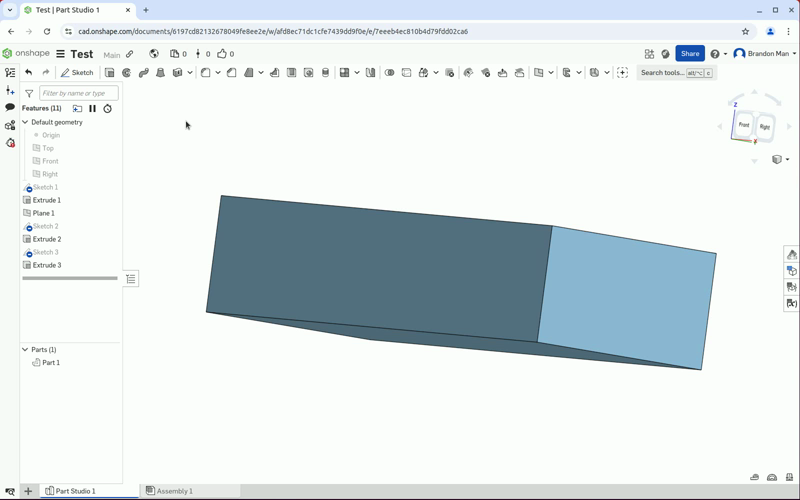
key(down, 3)
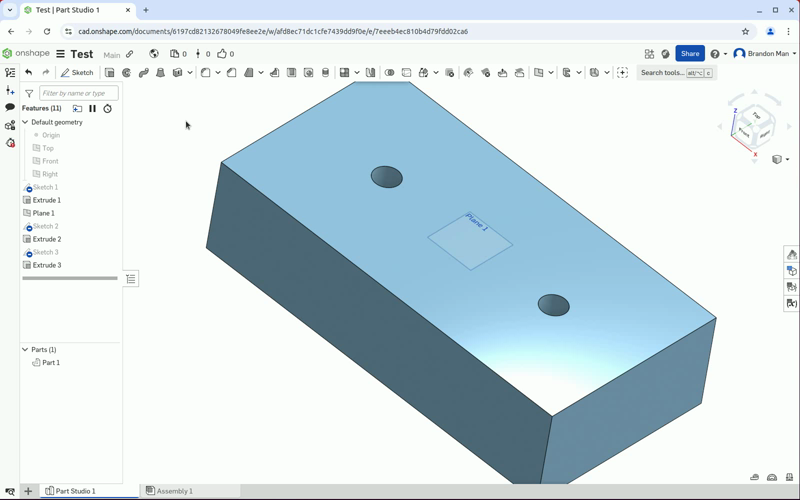
mouse_move(73, 189)
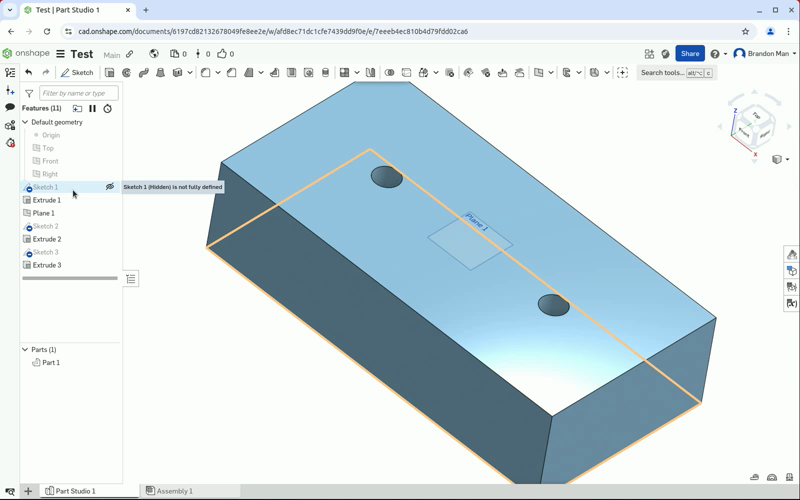
click(73, 189)